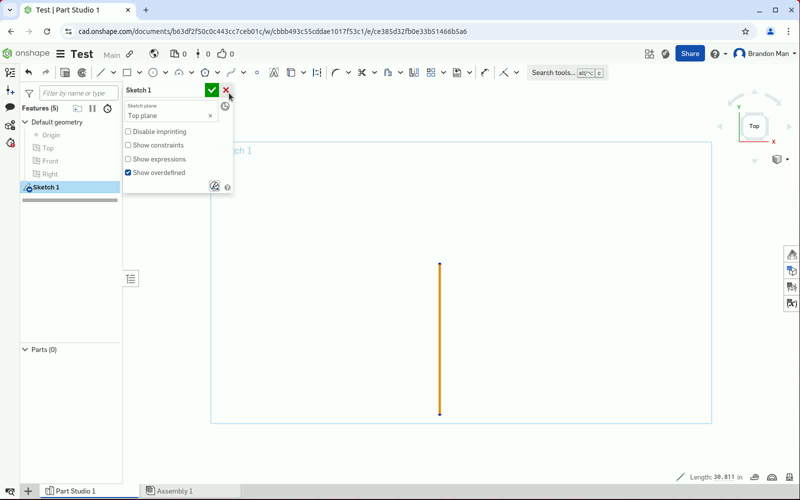
key(shift+h)
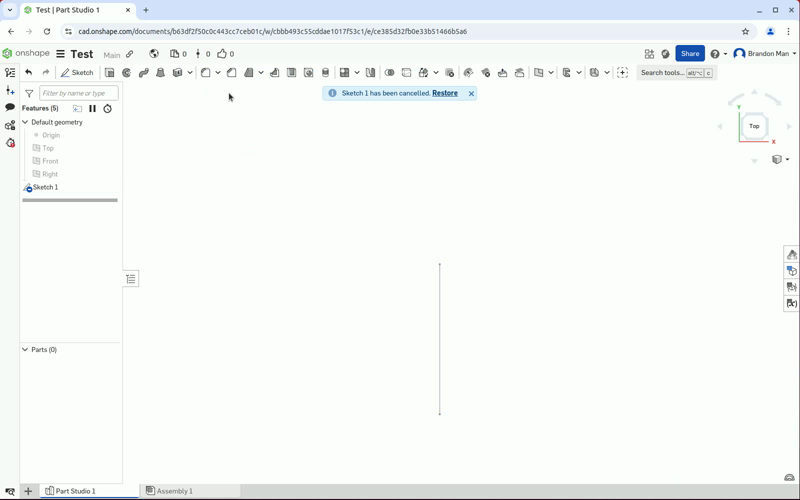
key(shift+s)
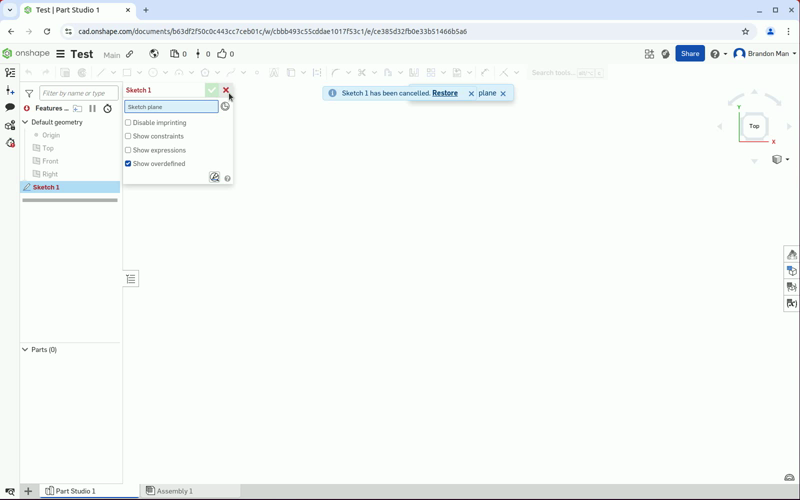
mouse_move(73, 150)
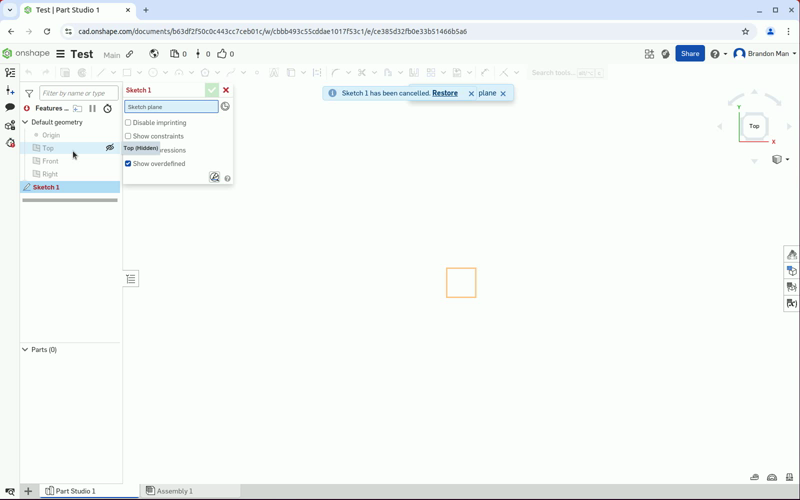
click(73, 150)
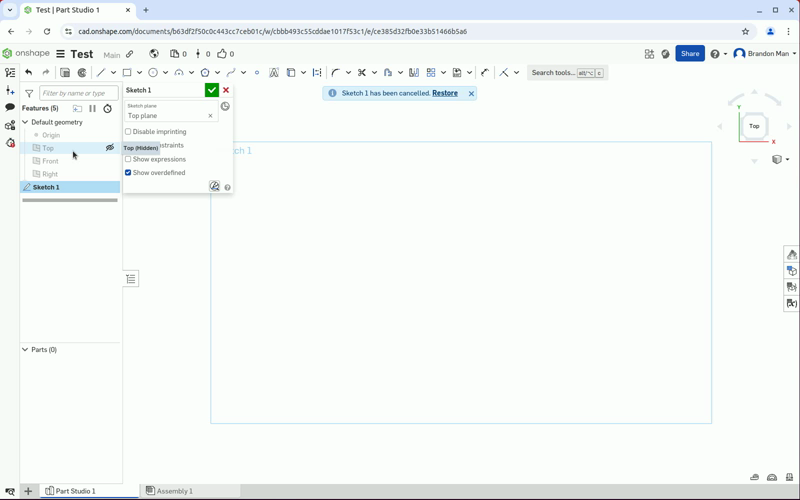
mouse_move(73, 352)
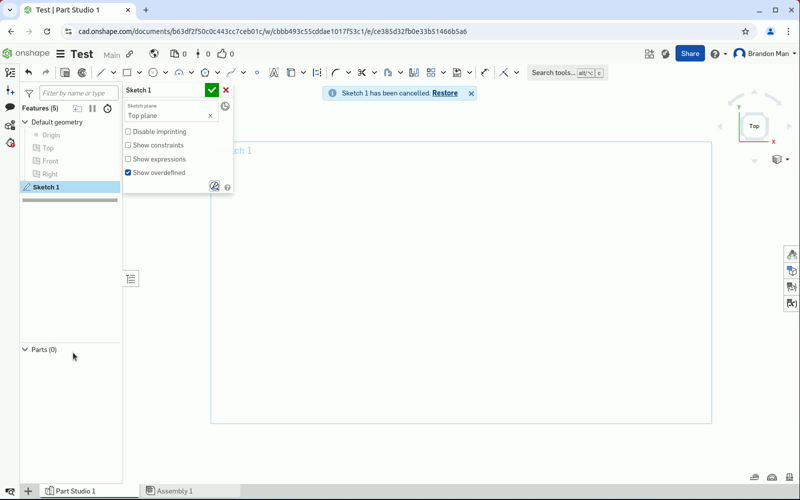
key(y)
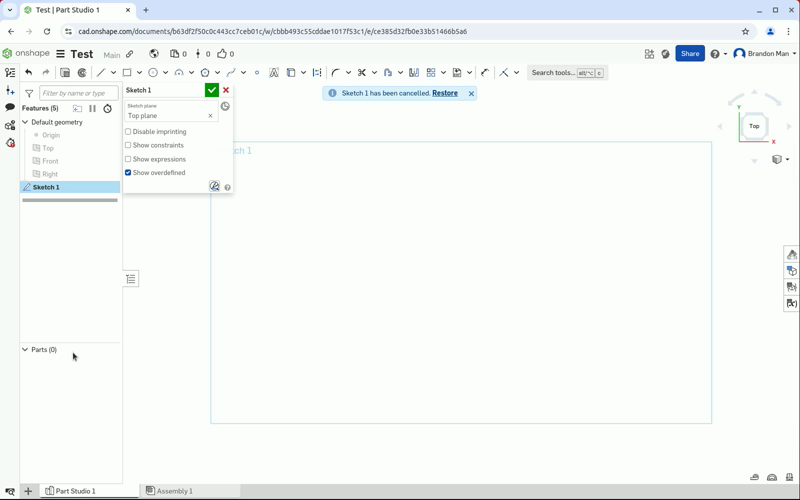
key(l)
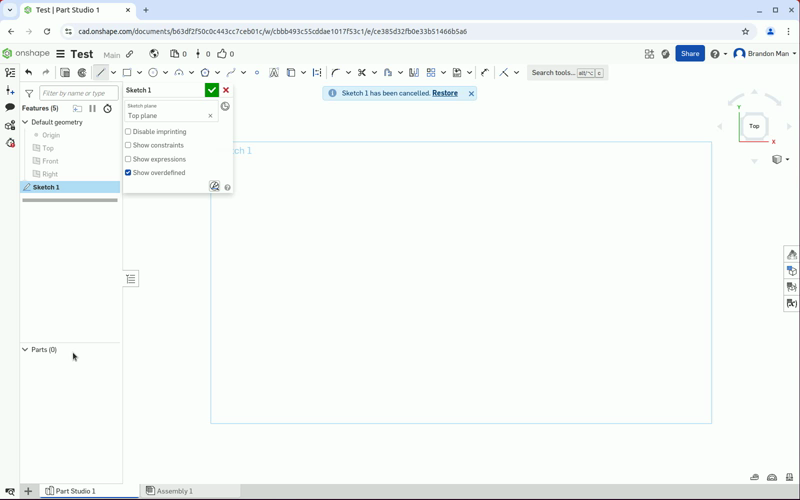
key_down(shift)
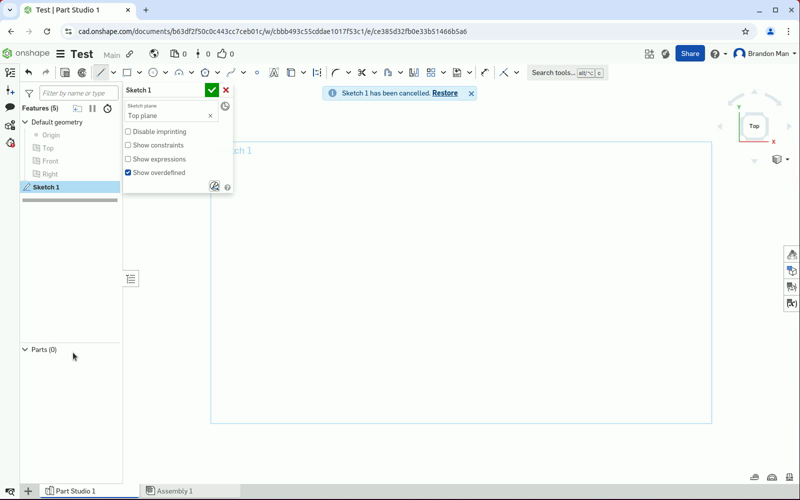
mouse_move(348, 326)
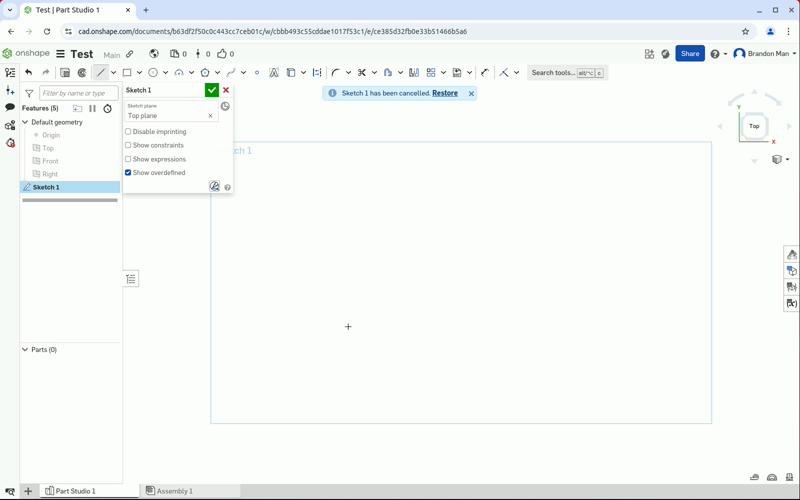
click(348, 326)
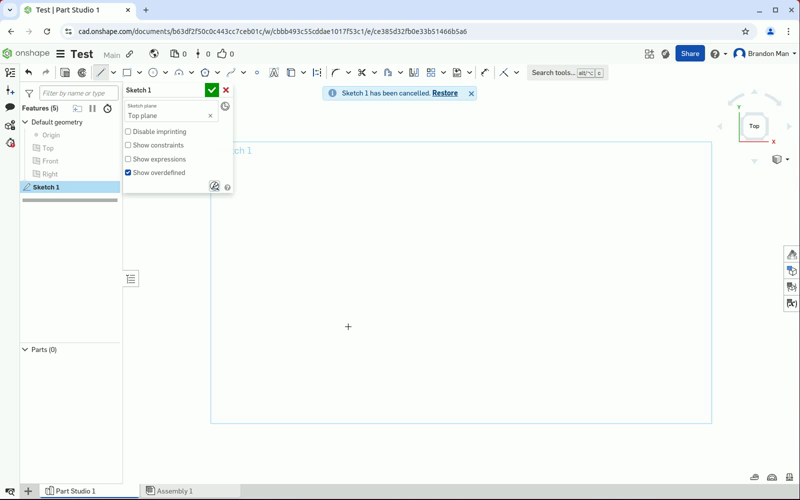
key_up(shift)
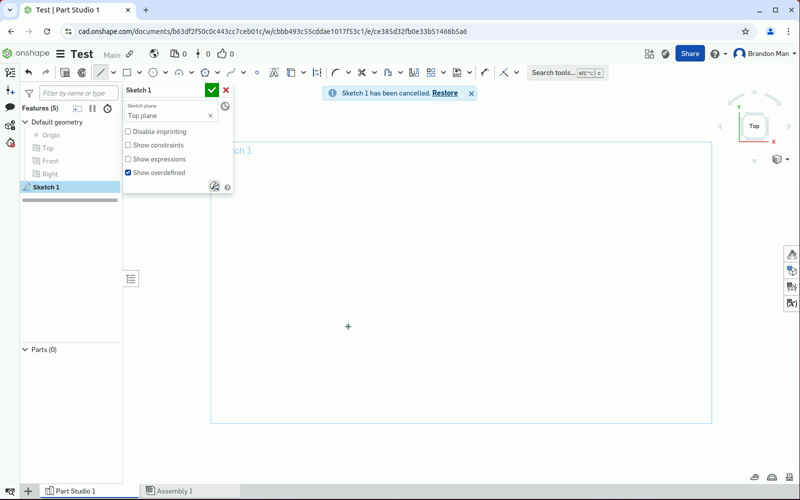
key_down(shift)
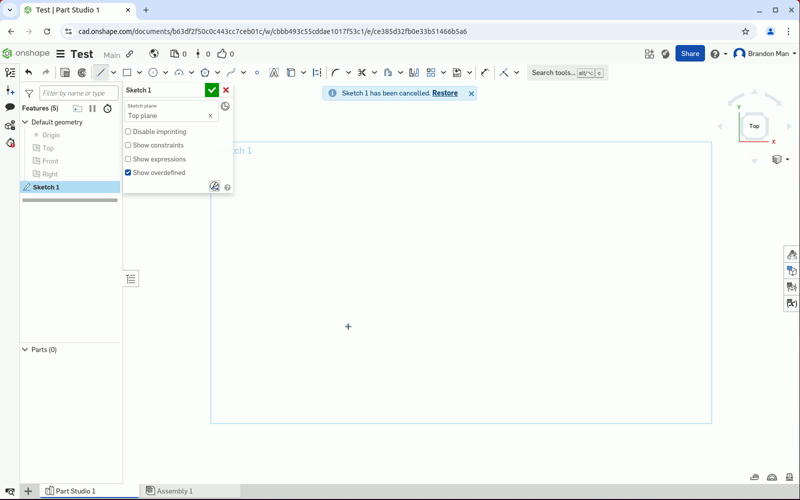
mouse_move(572, 326)
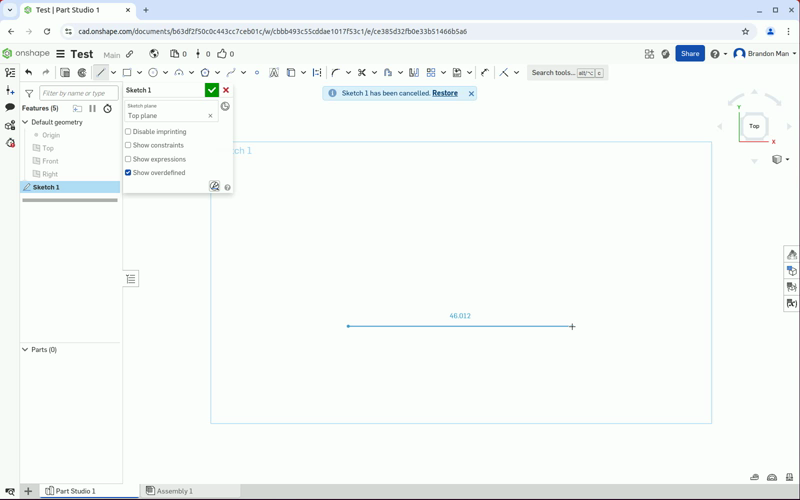
click(572, 326)
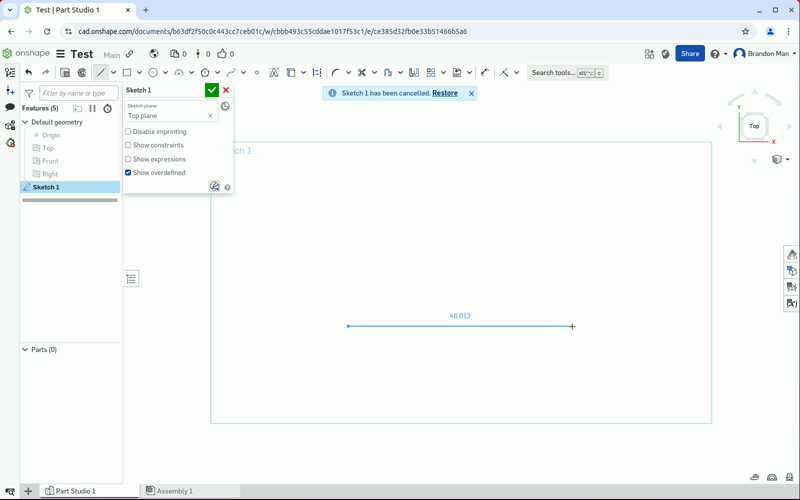
key_up(shift)
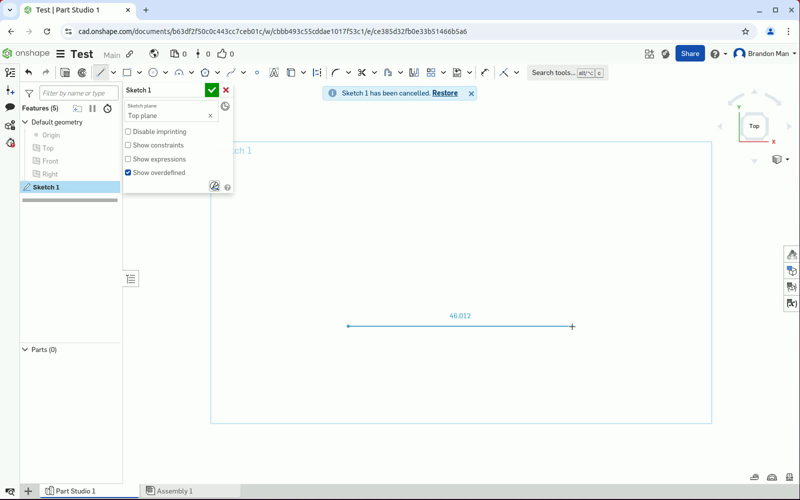
key_down(shift)
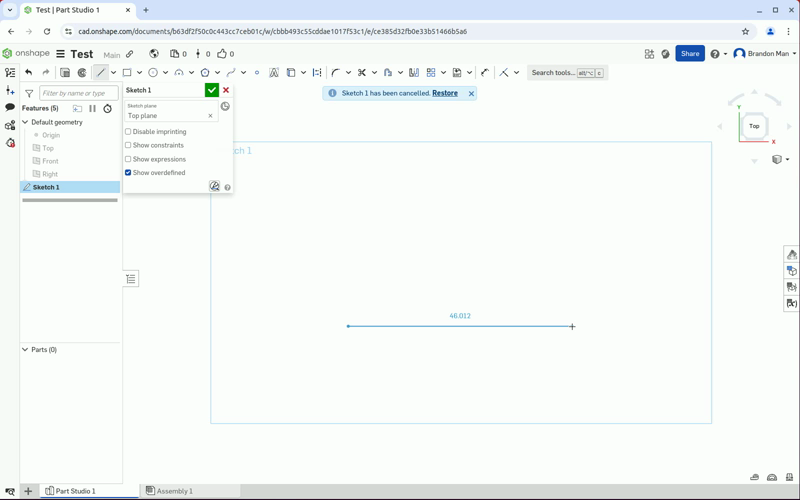
mouse_move(572, 239)
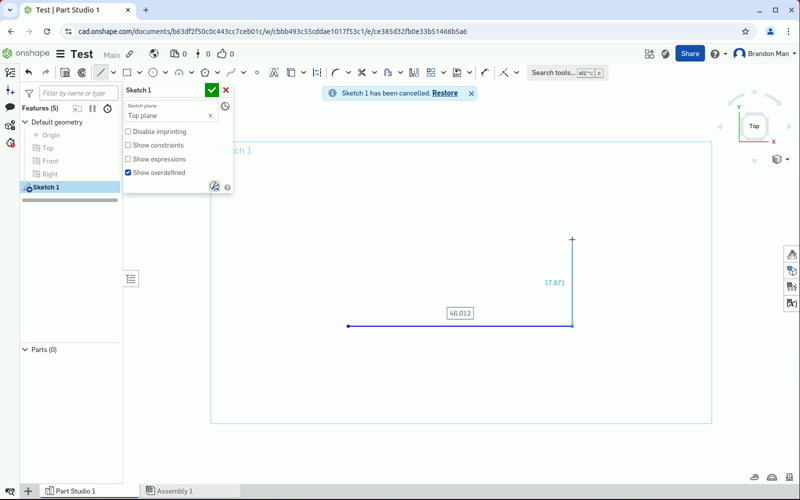
click(572, 239)
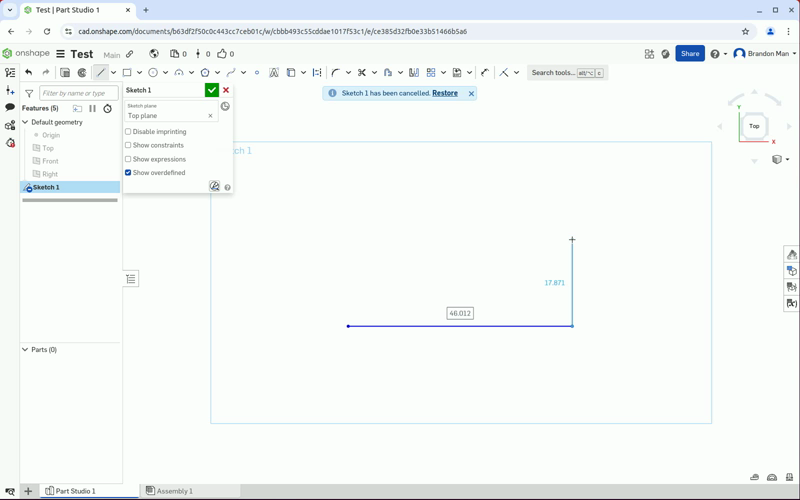
key_up(shift)
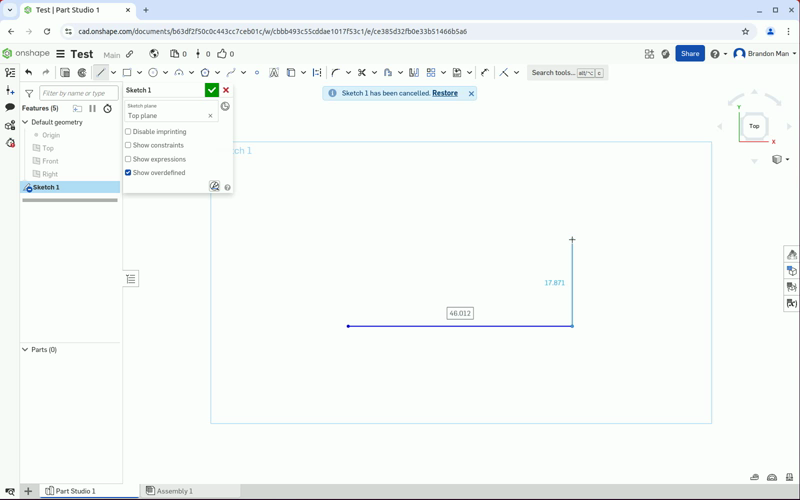
key_down(shift)
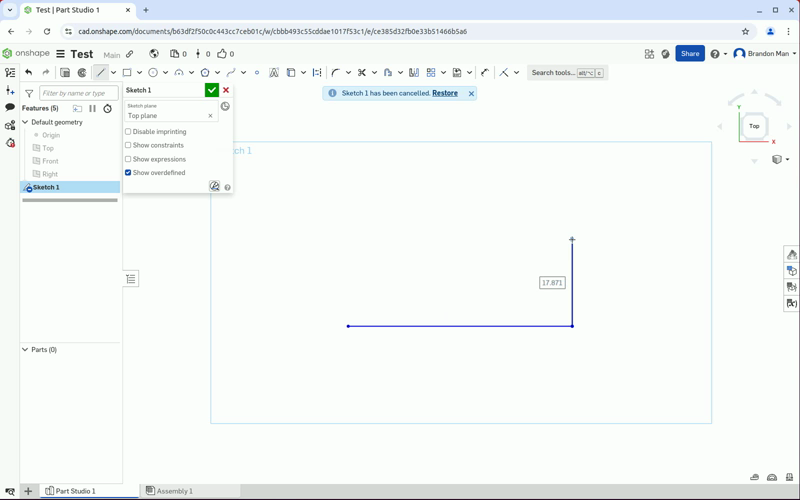
mouse_move(348, 239)
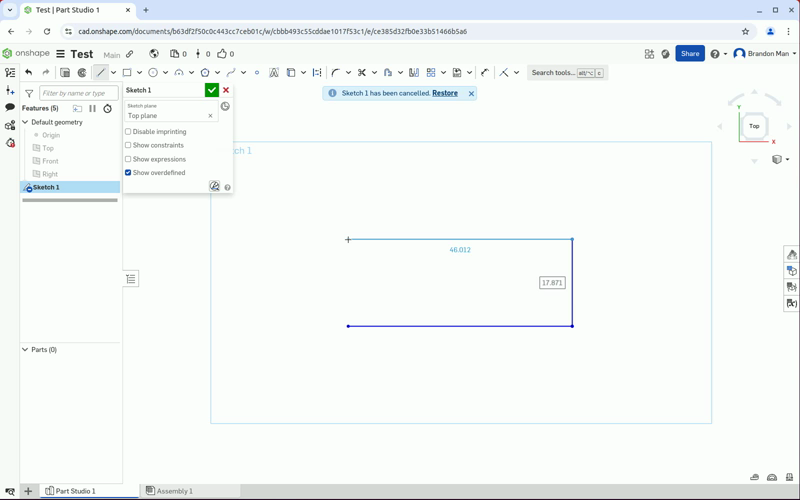
click(348, 239)
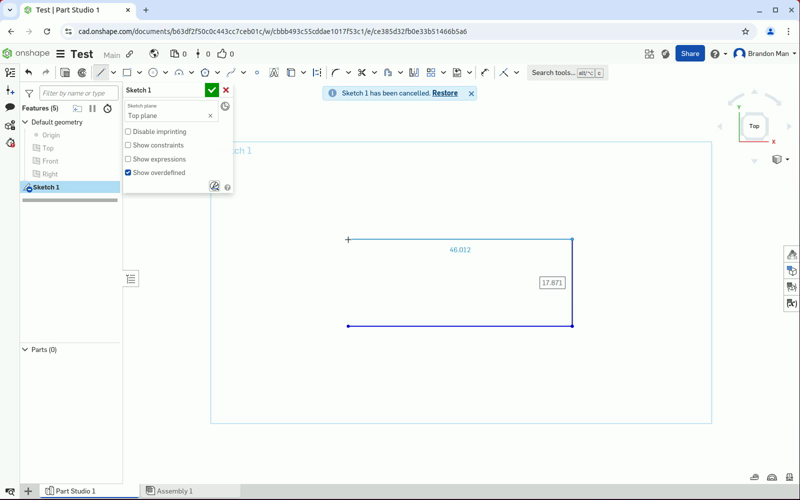
key_up(shift)
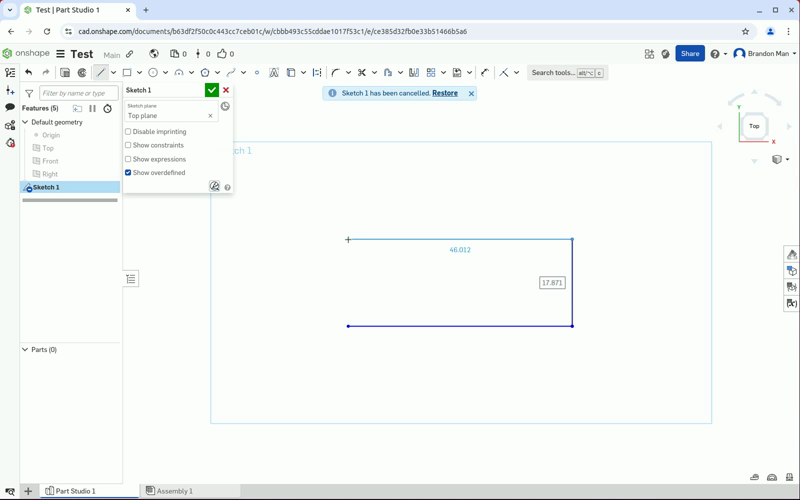
key_down(shift)
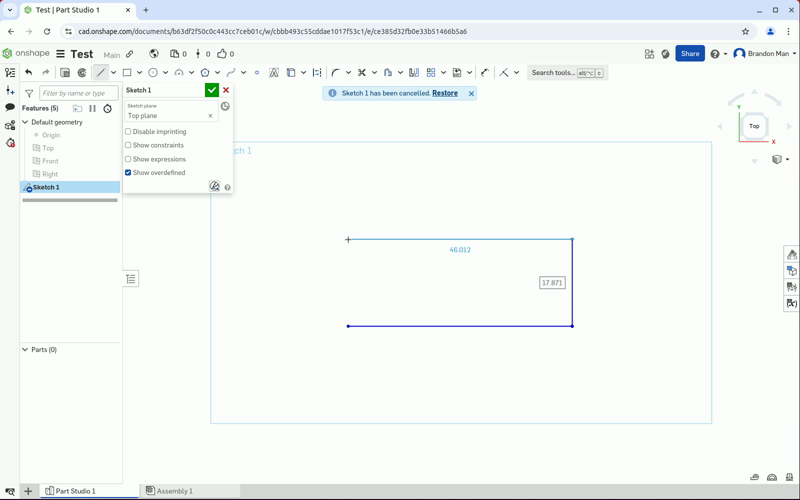
mouse_move(348, 326)
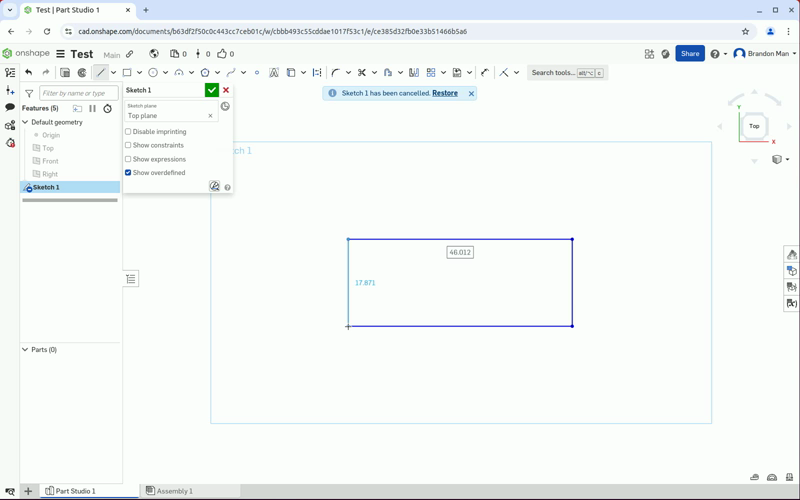
key_up(shift)
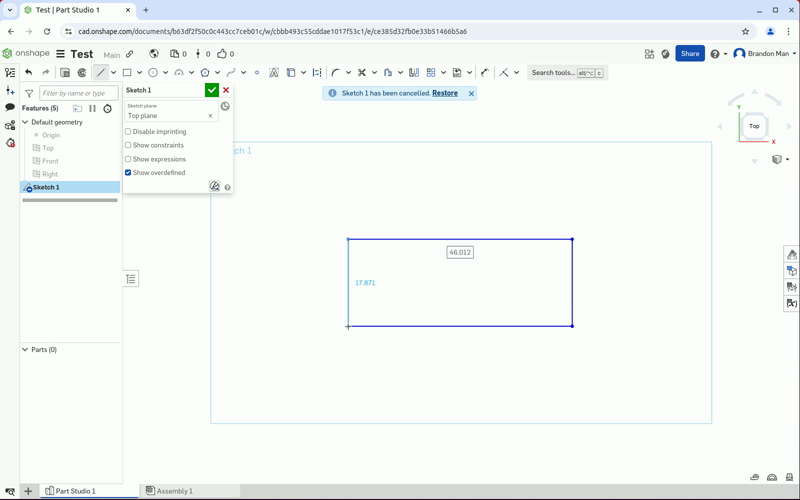
click(348, 326)
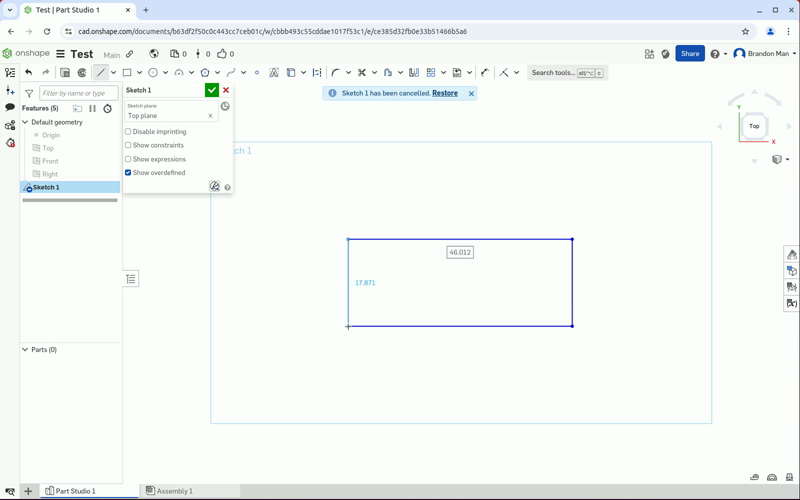
key(esc)
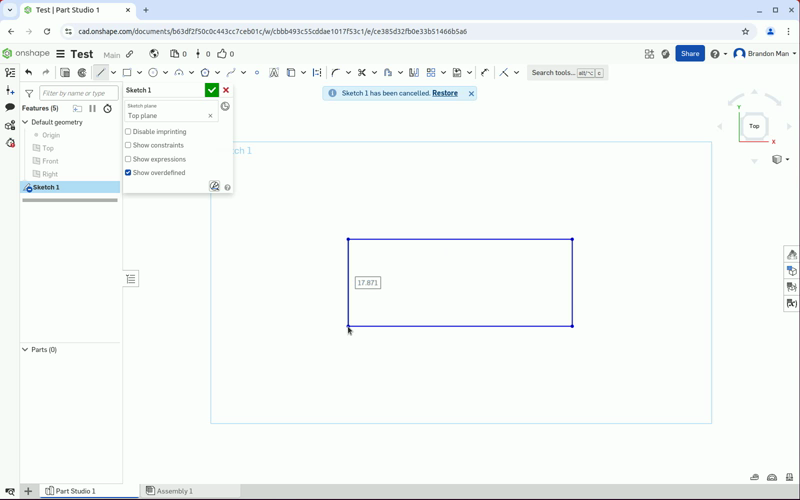
mouse_move(421, 313)
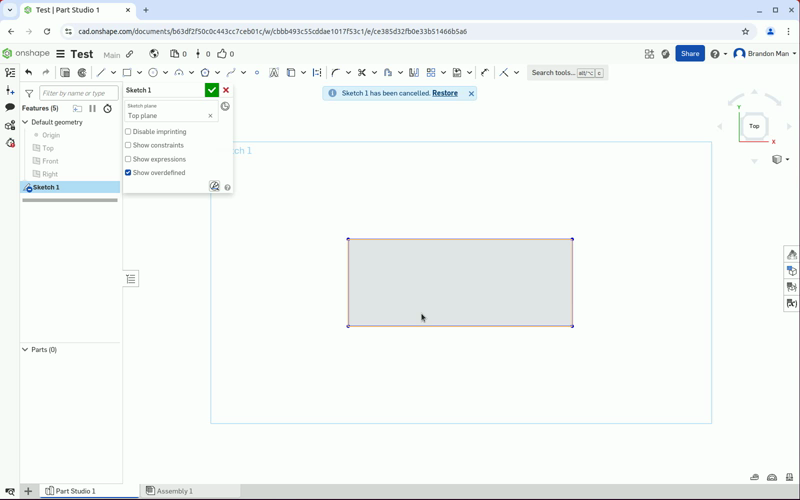
click(421, 313)
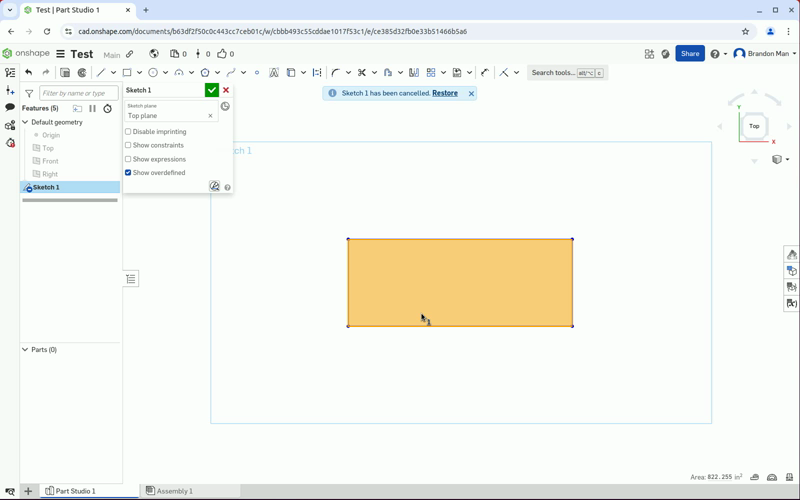
mouse_move(73, 352)
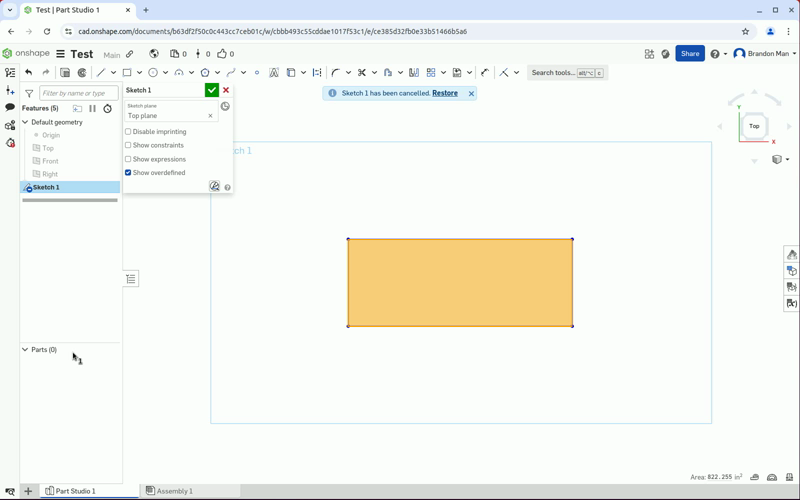
key(shift+y)
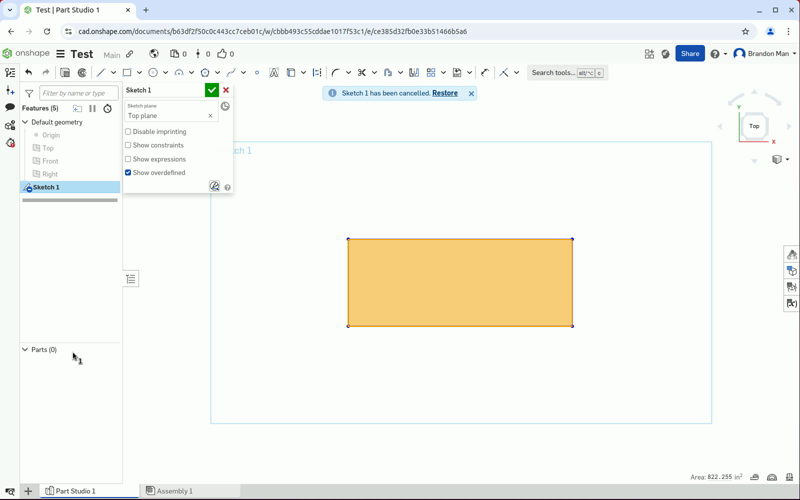
key(shift+e)
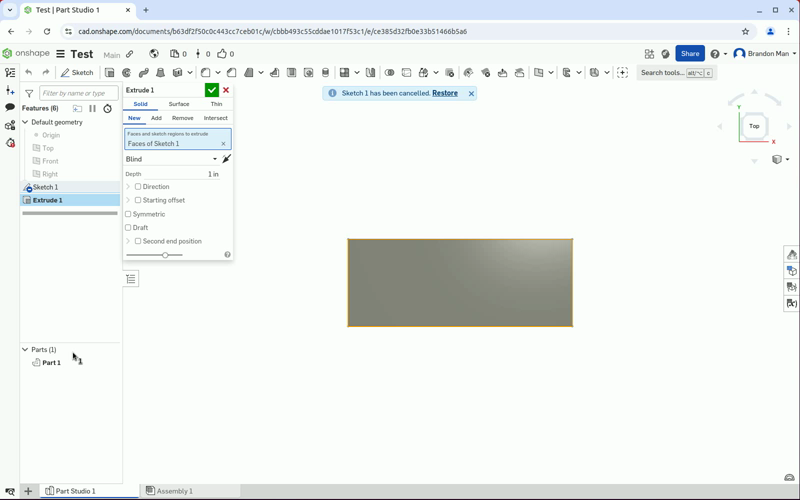
mouse_move(143, 106)
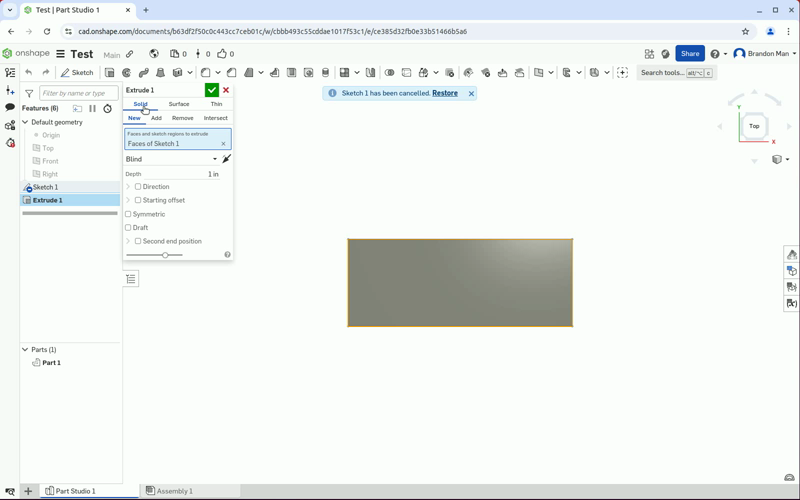
click(143, 106)
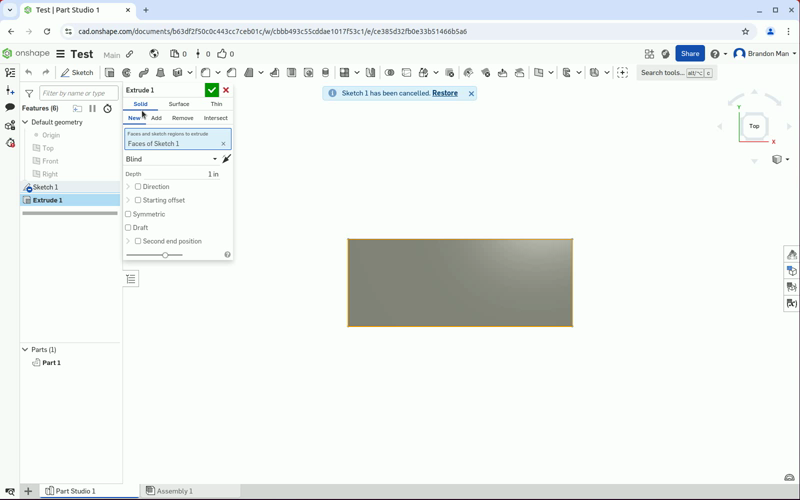
mouse_move(137, 120)
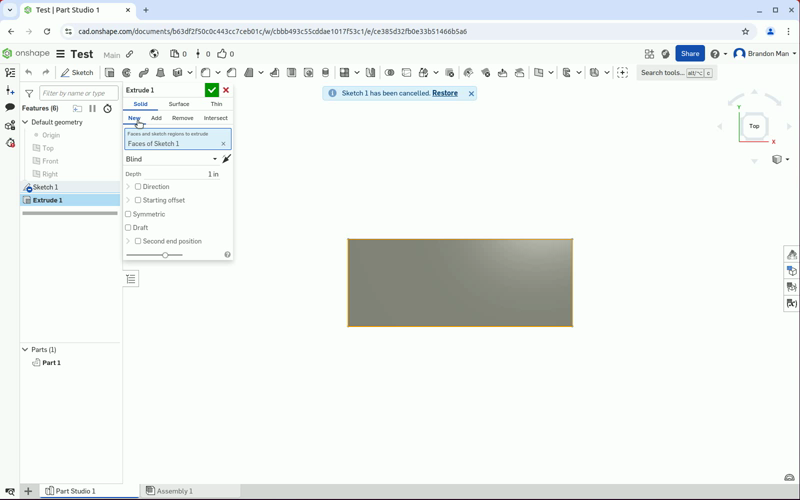
click(137, 120)
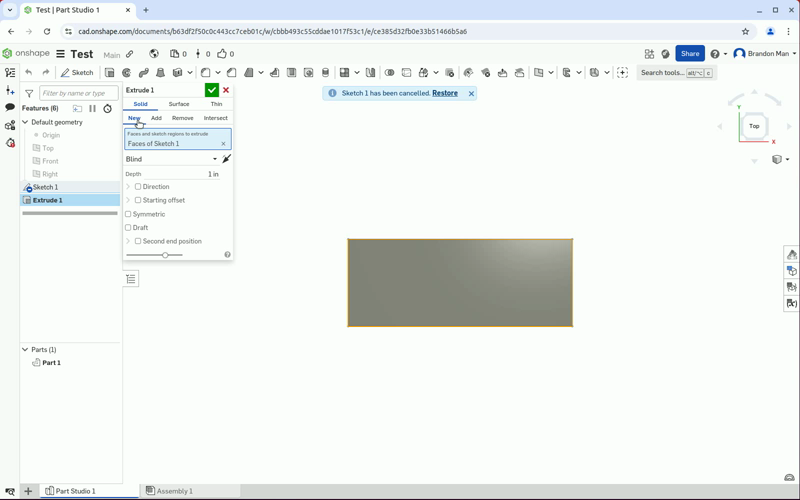
key(tab, 4)
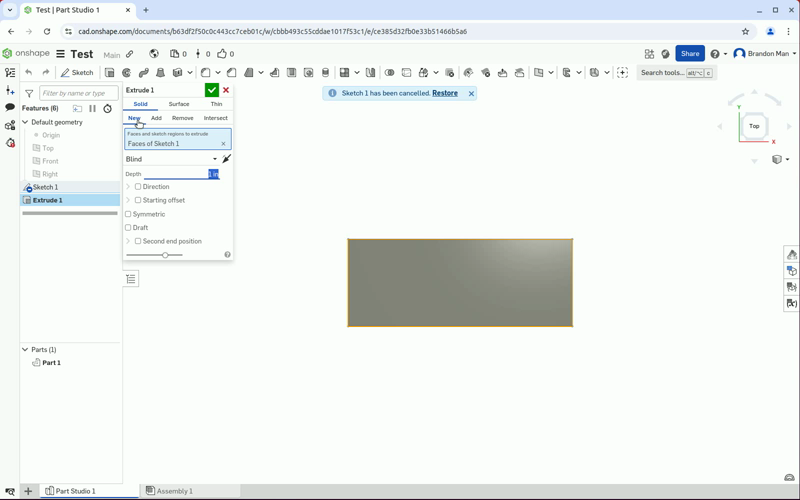
text(7.221)
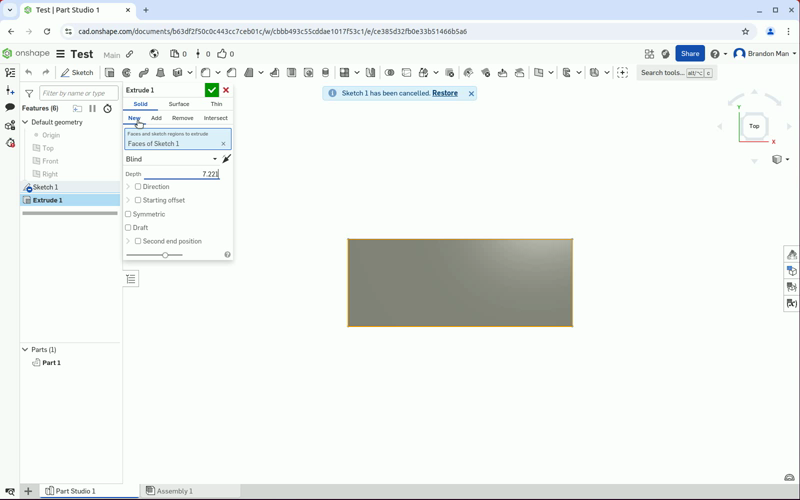
key(enter)
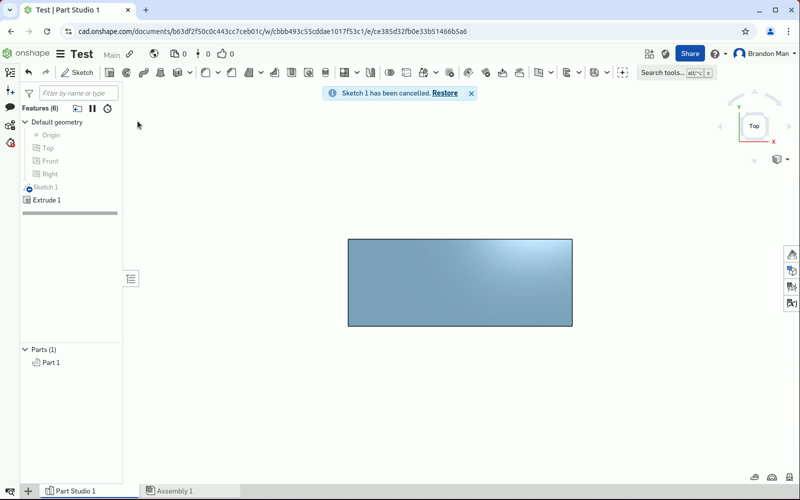
key(shift+h)
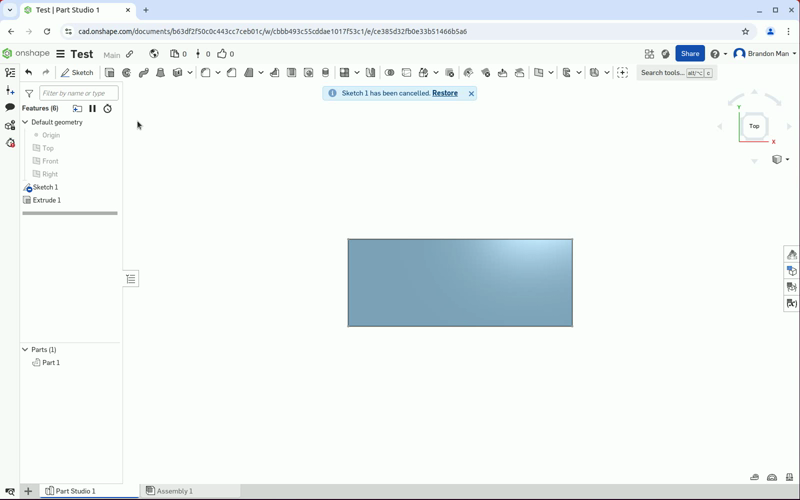
key(shift+h)
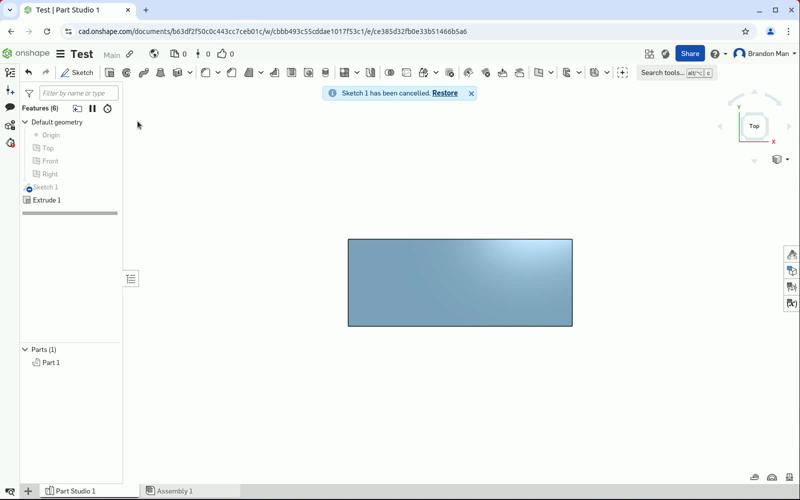
mouse_move(73, 189)
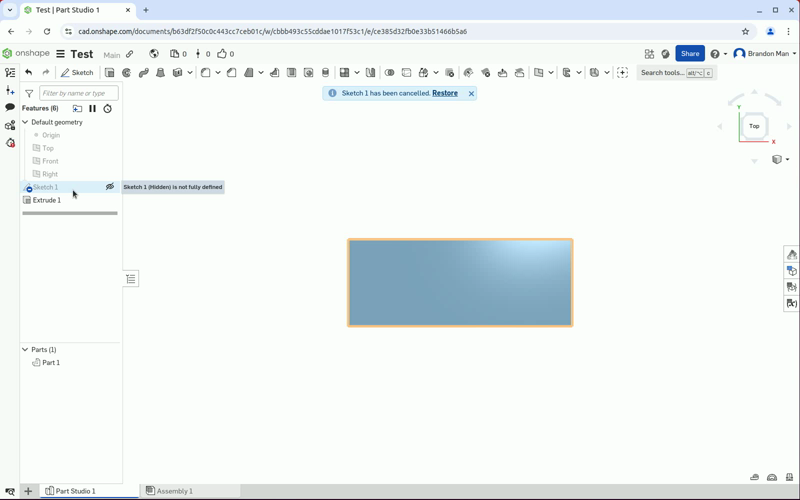
click(73, 189)
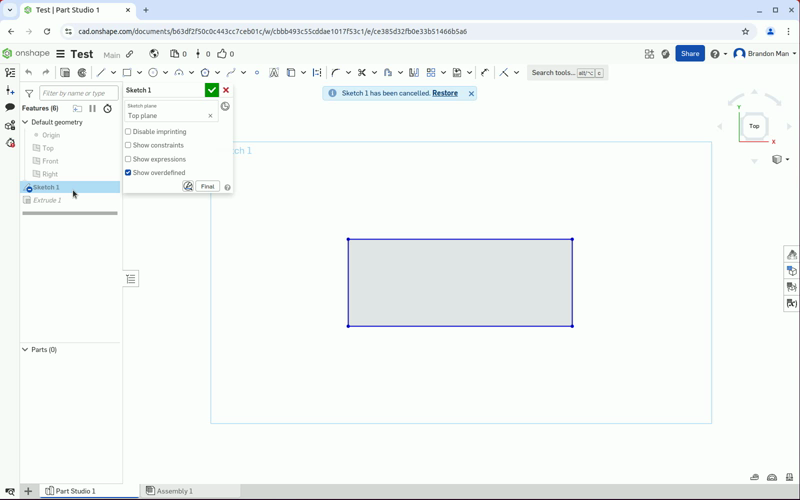
mouse_move(229, 92)
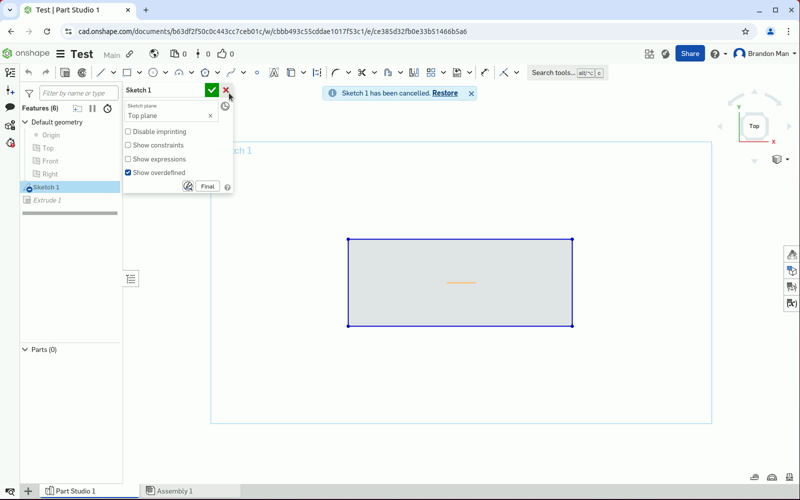
click(229, 92)
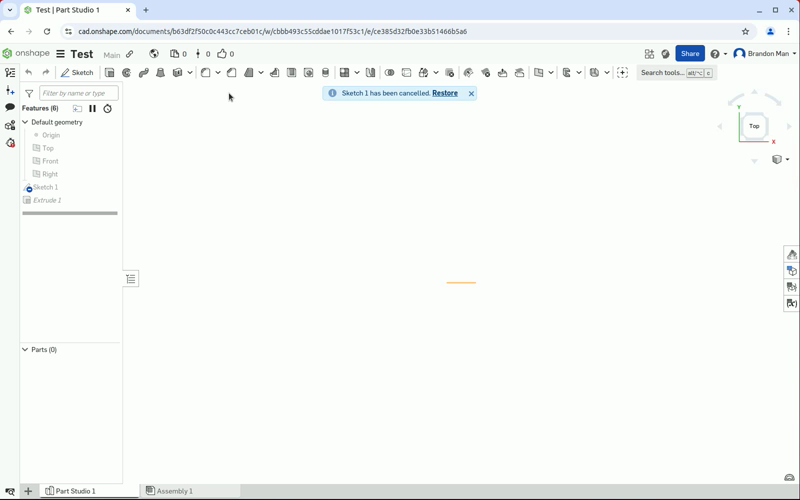
mouse_move(541, 75)
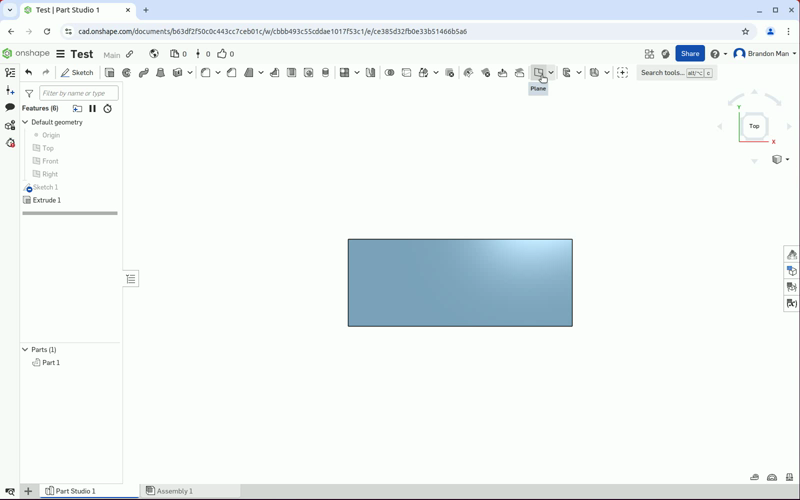
click(541, 75)
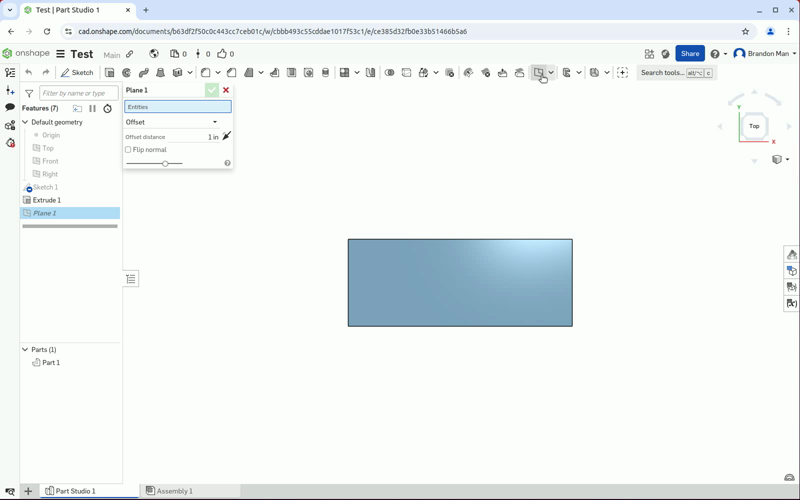
mouse_move(73, 150)
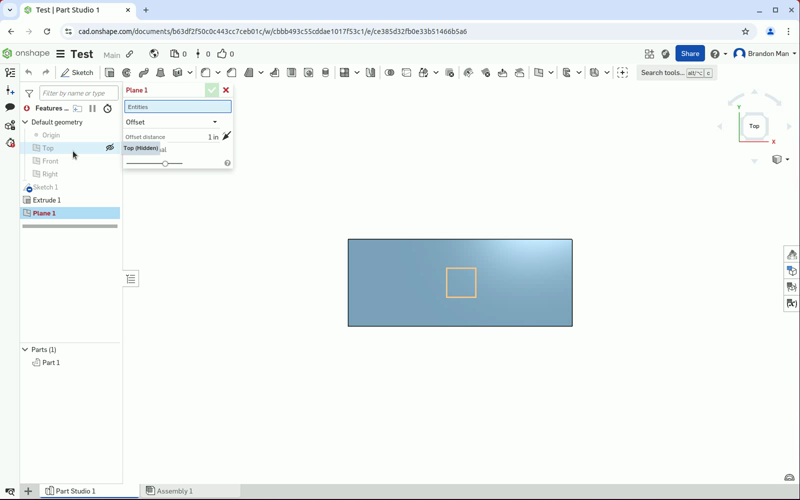
click(73, 150)
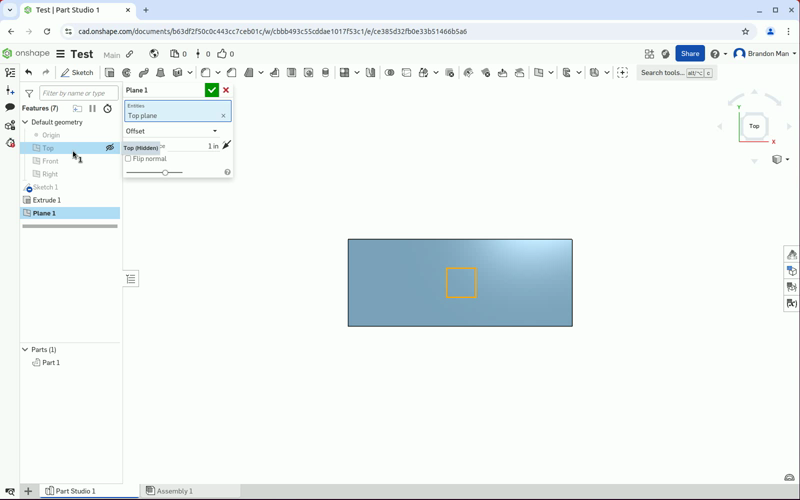
key(tab, 2)
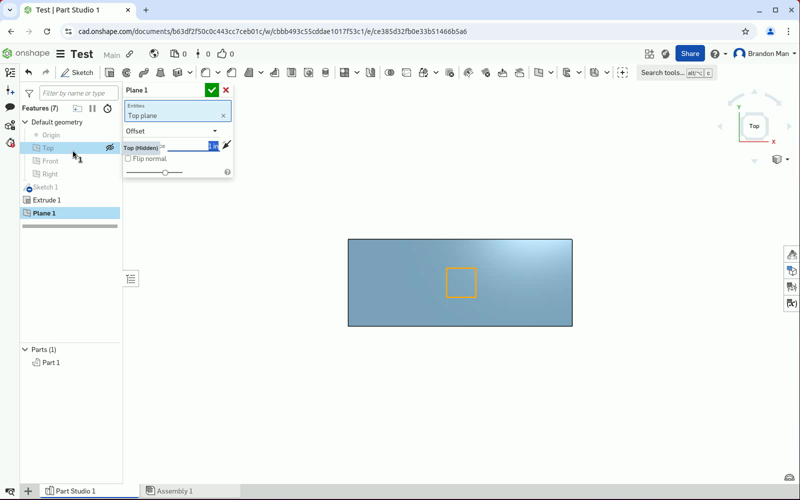
text(7.21)
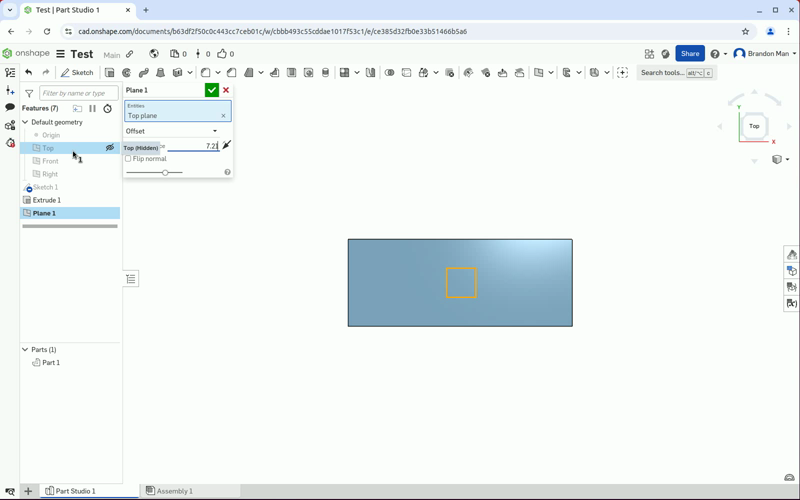
key(enter, 2)
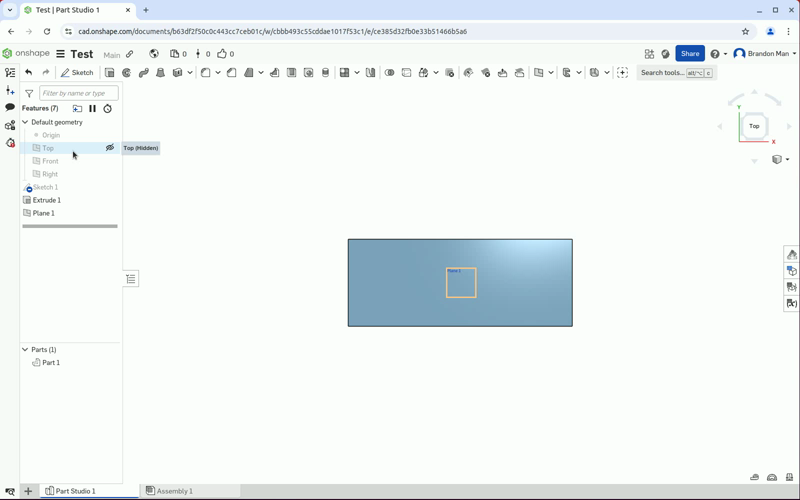
key(shift+s)
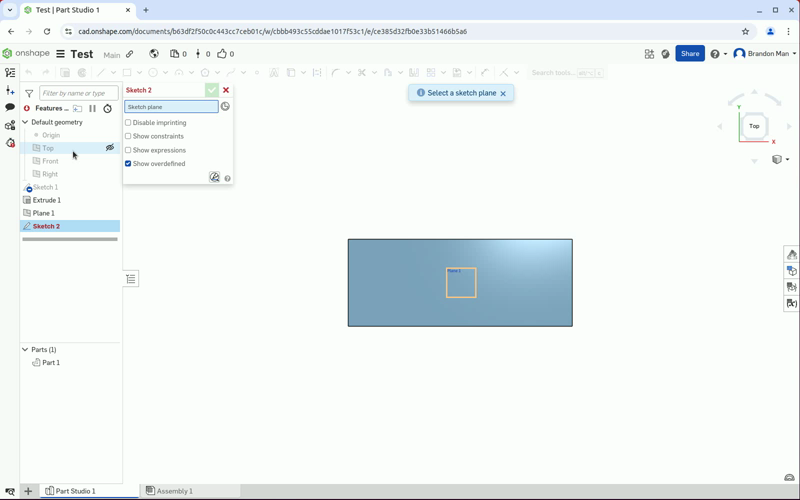
mouse_move(73, 215)
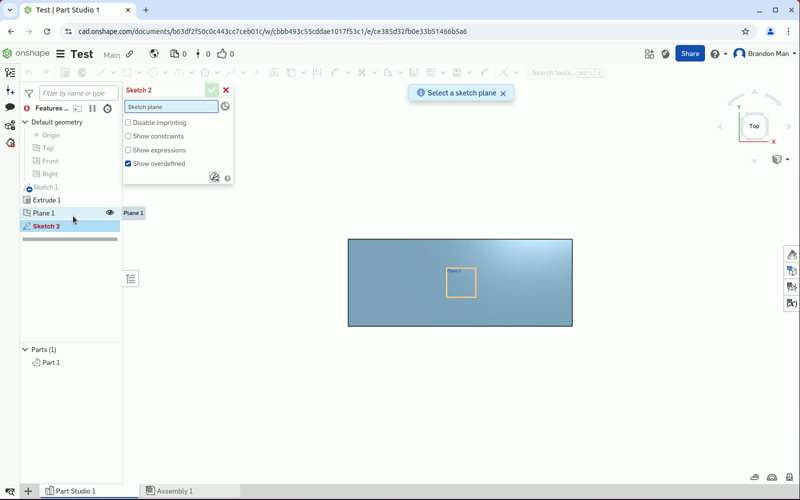
click(73, 215)
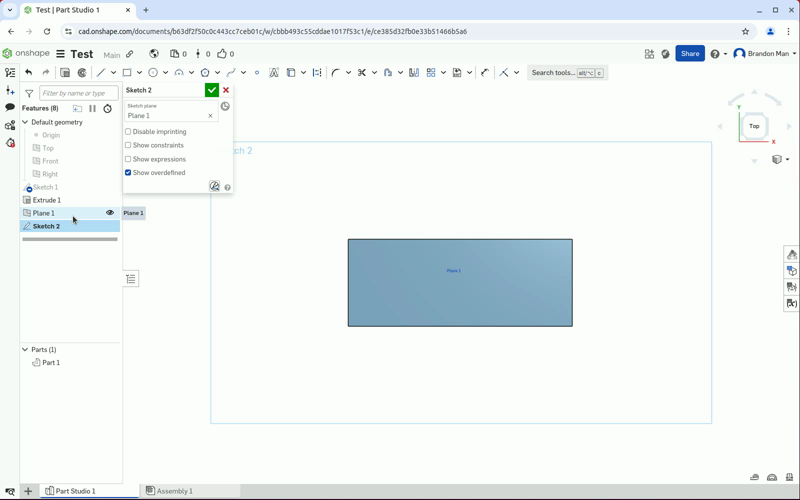
mouse_move(73, 352)
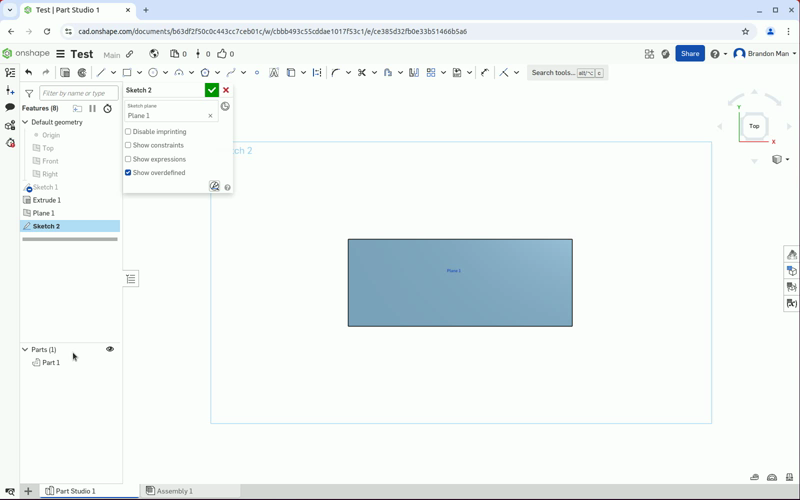
key(y)
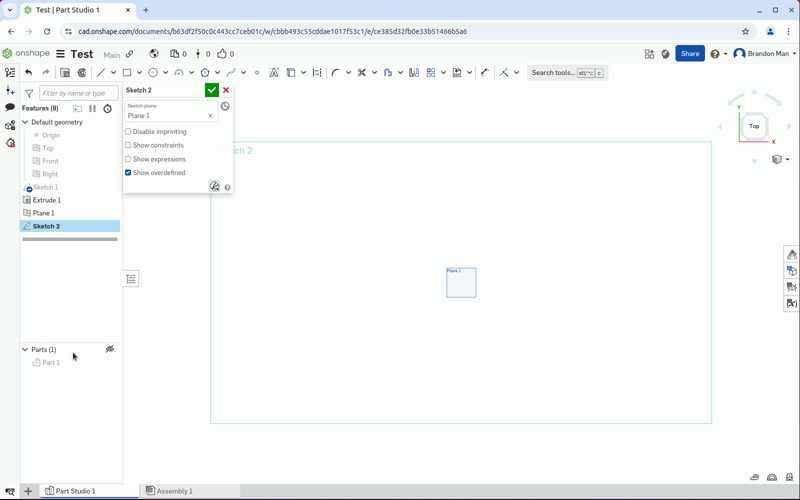
key(l)
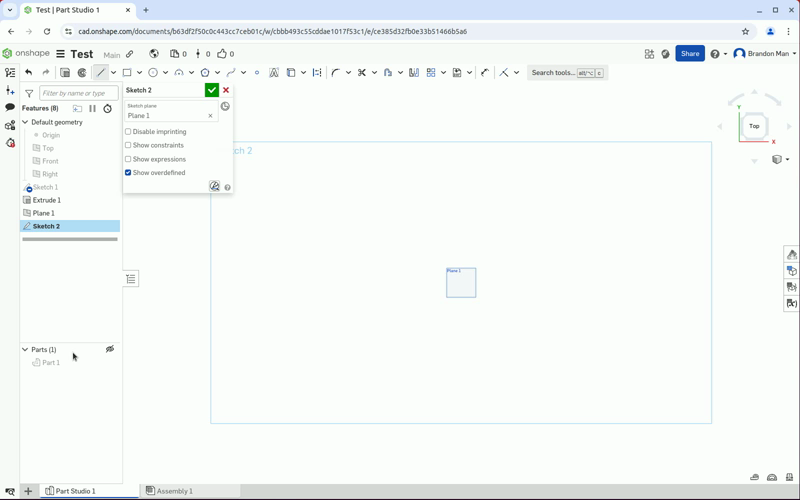
key_down(shift)
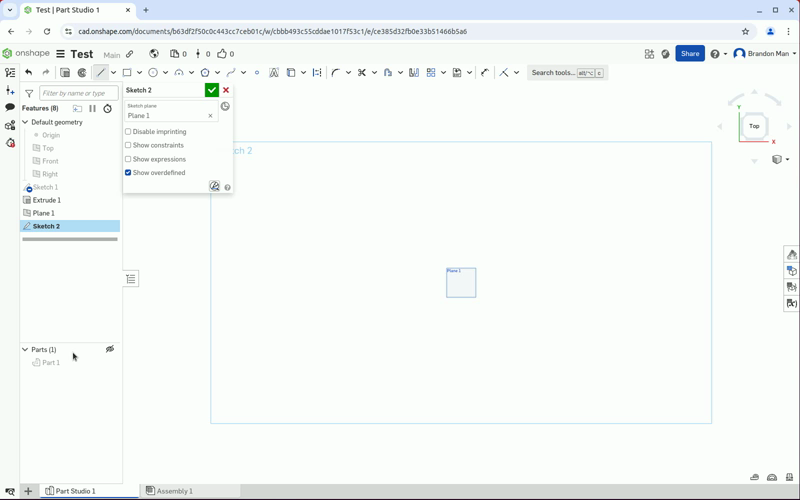
mouse_move(348, 257)
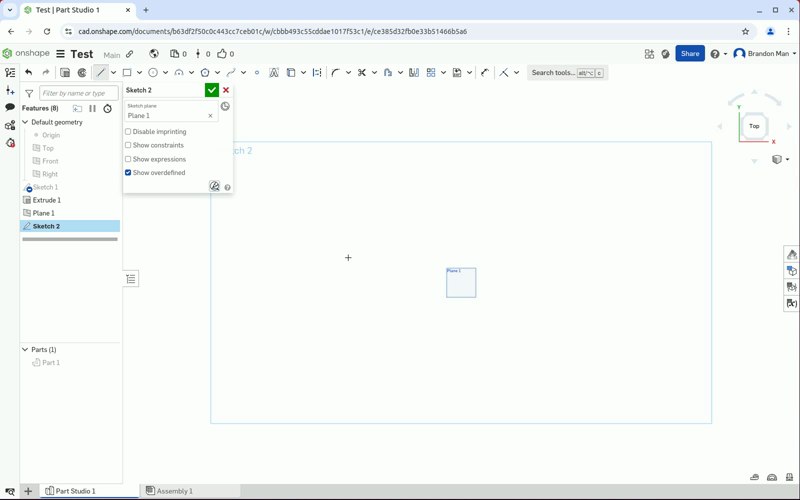
click(348, 257)
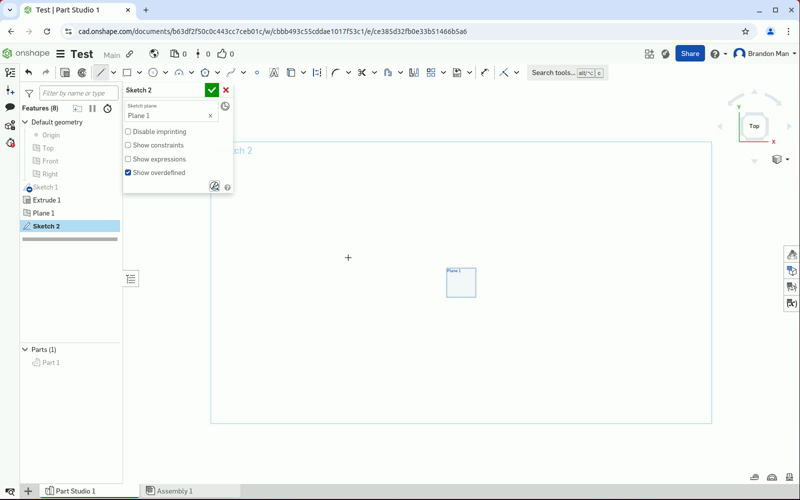
key_up(shift)
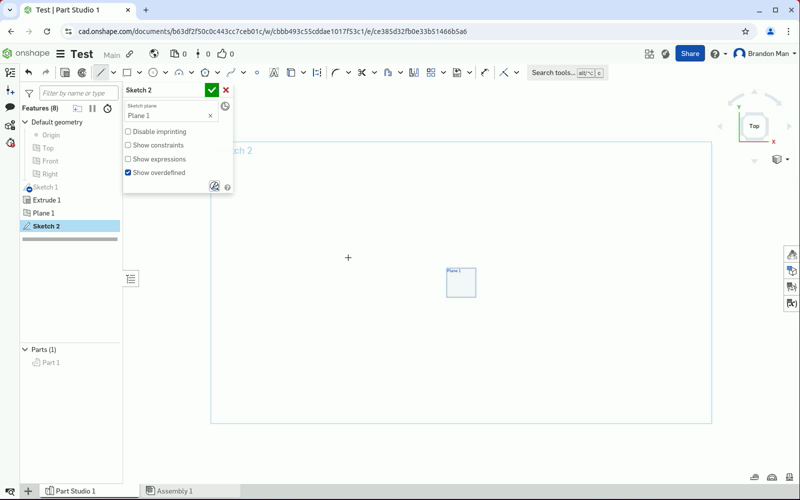
key_down(shift)
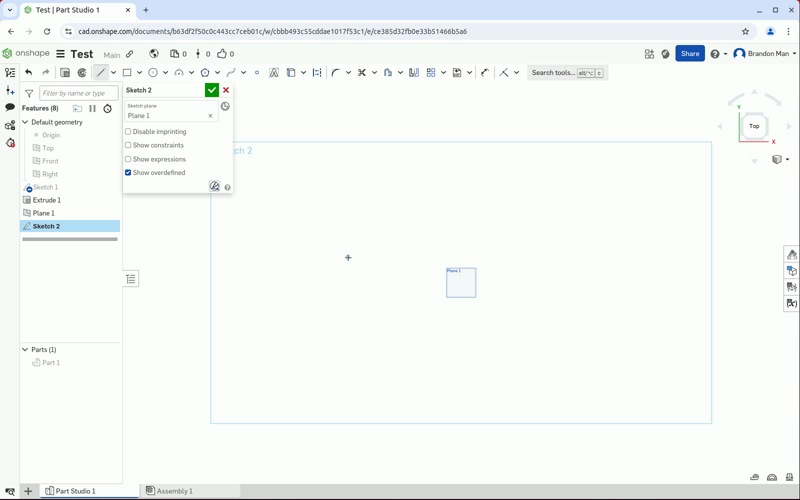
mouse_move(572, 257)
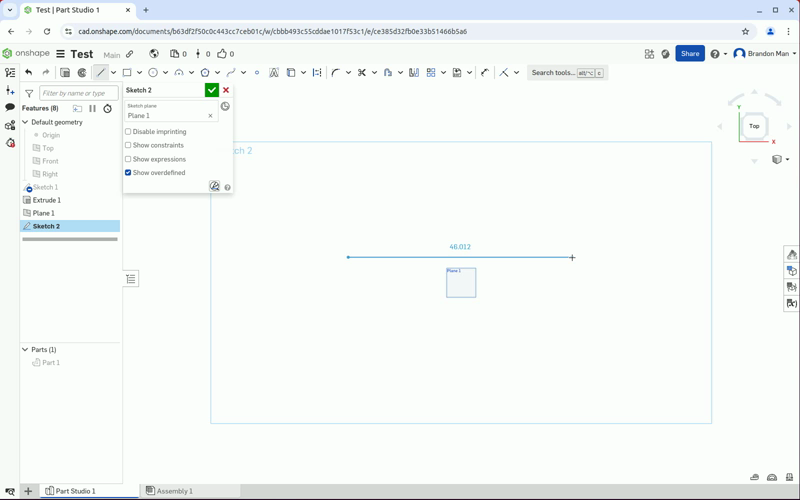
click(572, 257)
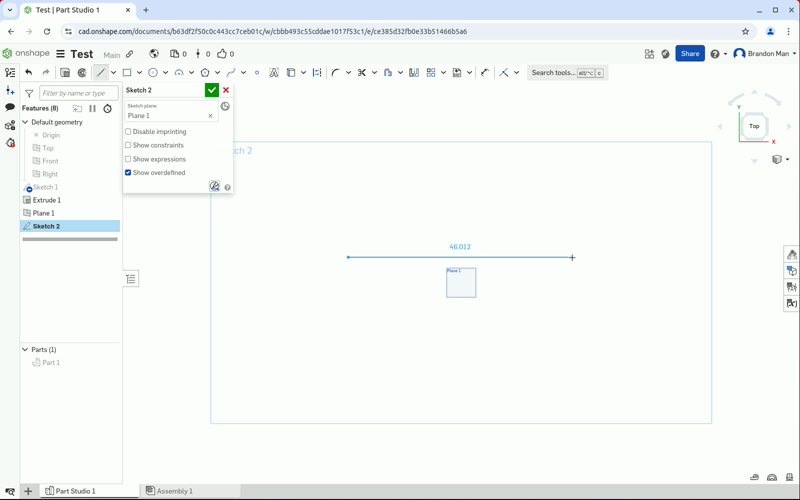
key_up(shift)
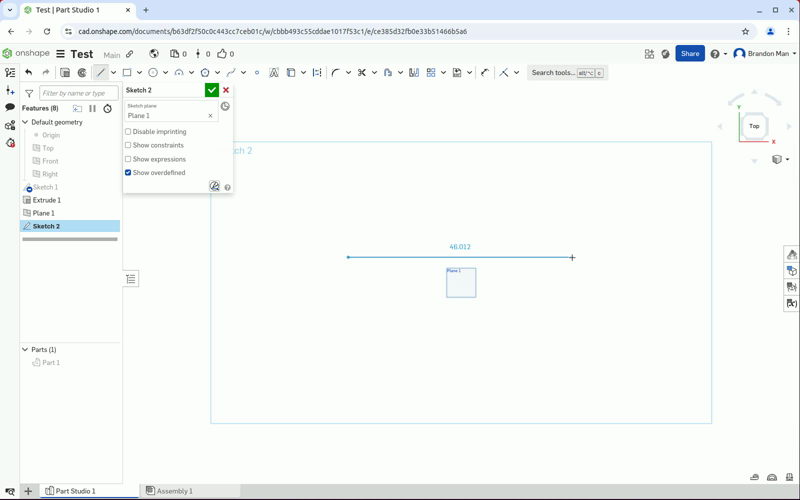
key_down(shift)
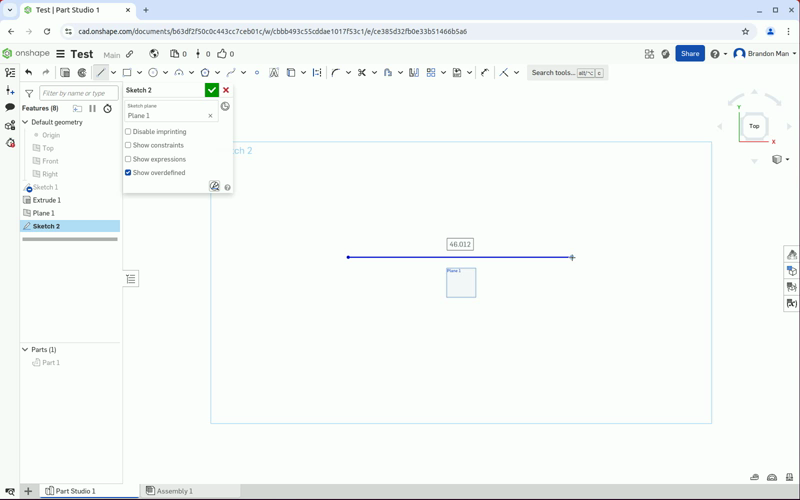
mouse_move(589, 257)
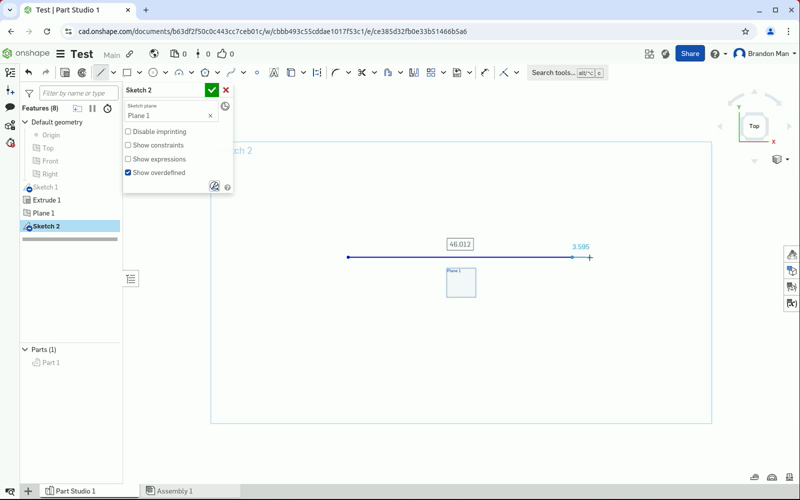
mouse_move(572, 240)
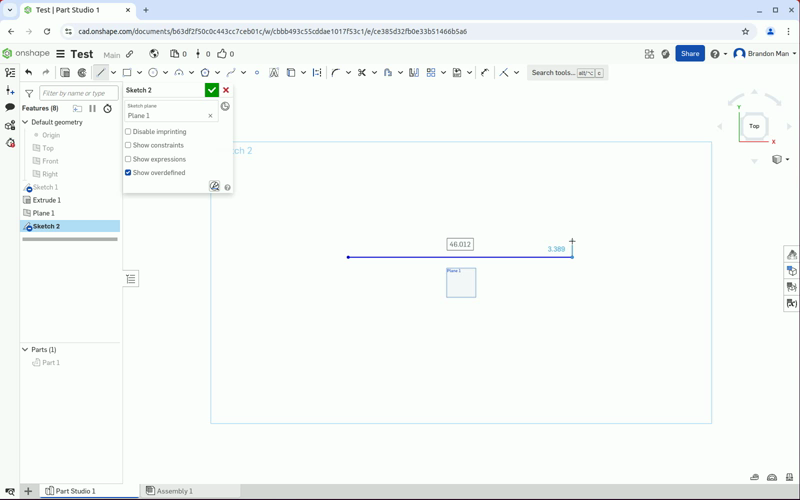
click(572, 240)
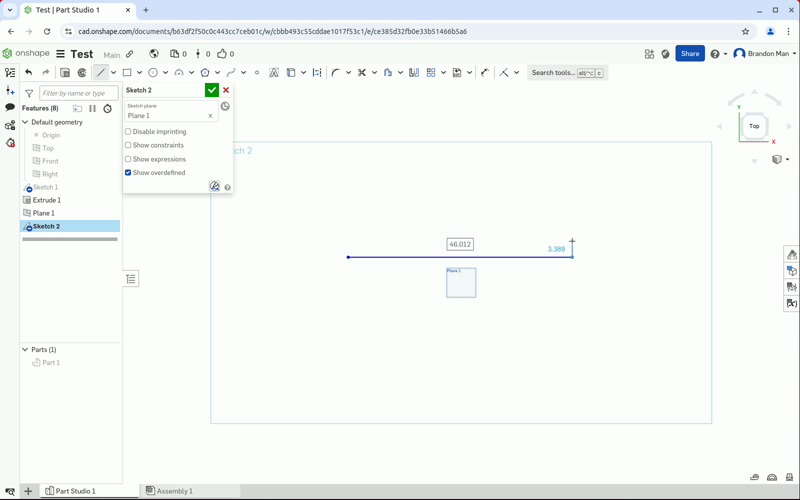
key_up(shift)
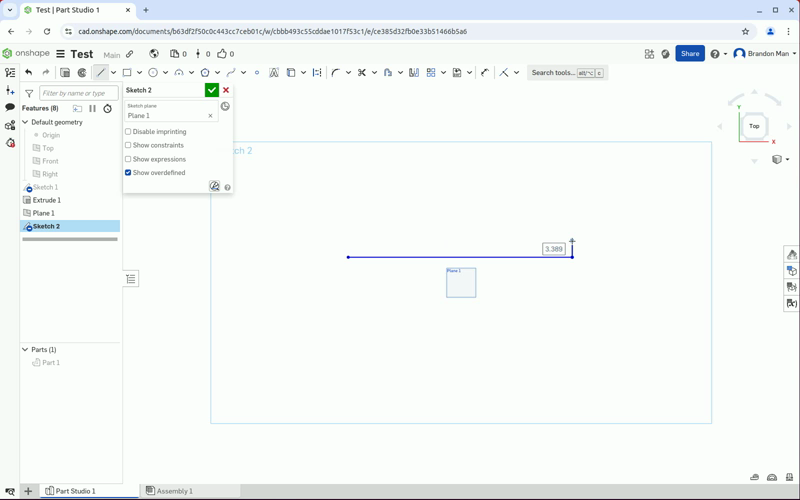
key_down(shift)
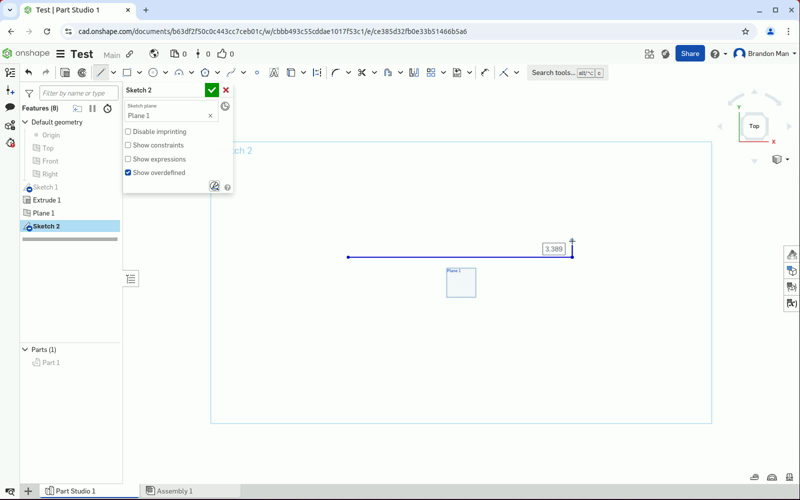
mouse_move(348, 240)
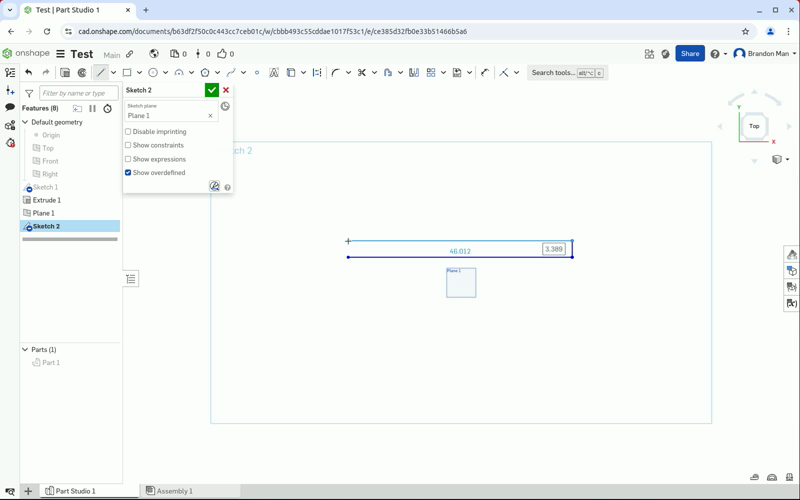
click(348, 240)
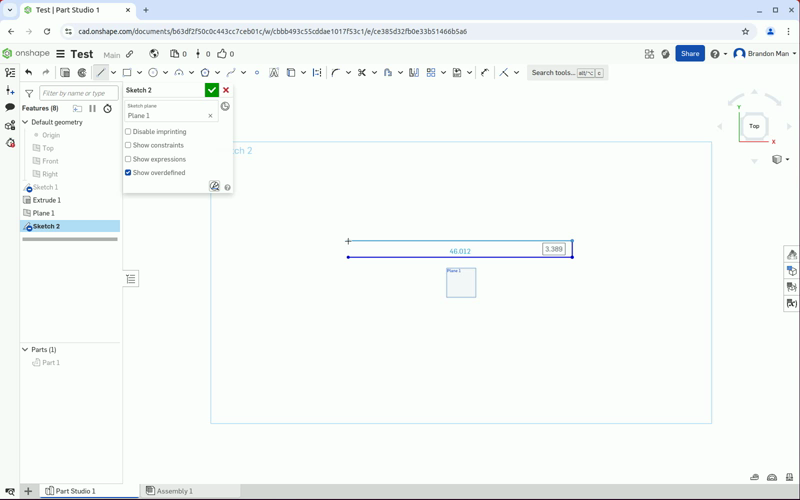
key_up(shift)
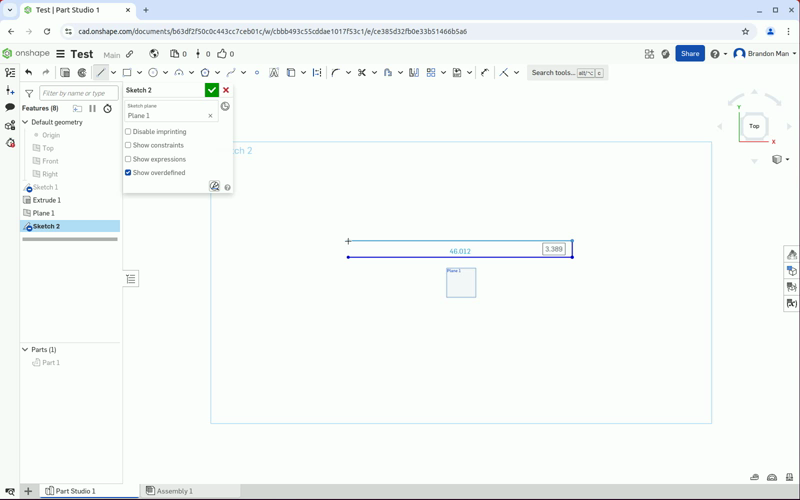
mouse_move(378, 240)
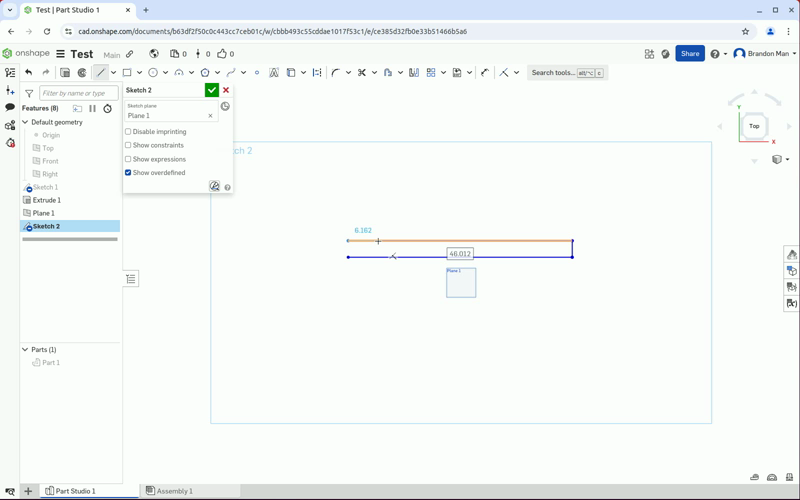
key_down(shift)
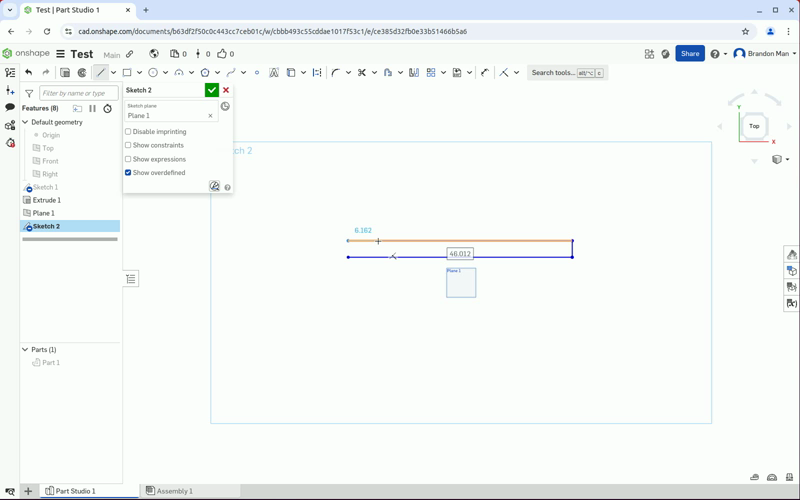
mouse_move(348, 257)
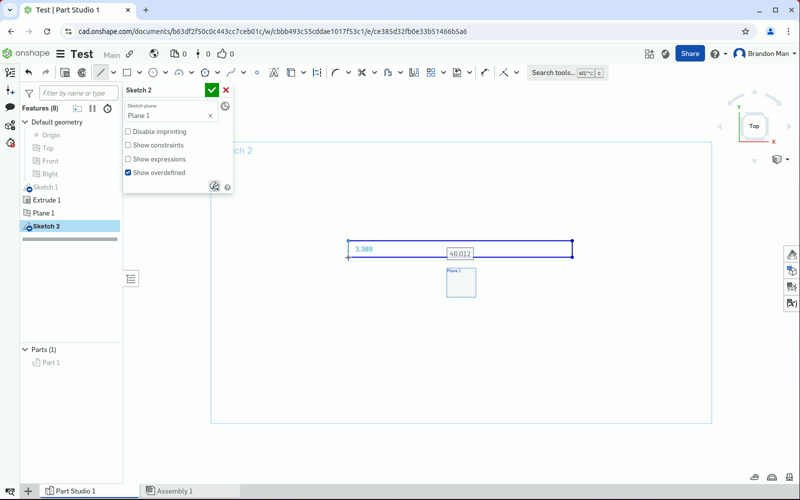
key_up(shift)
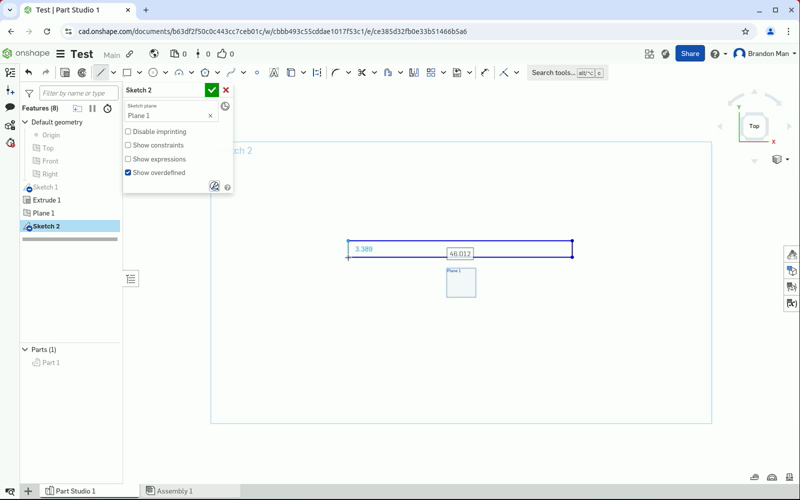
click(348, 257)
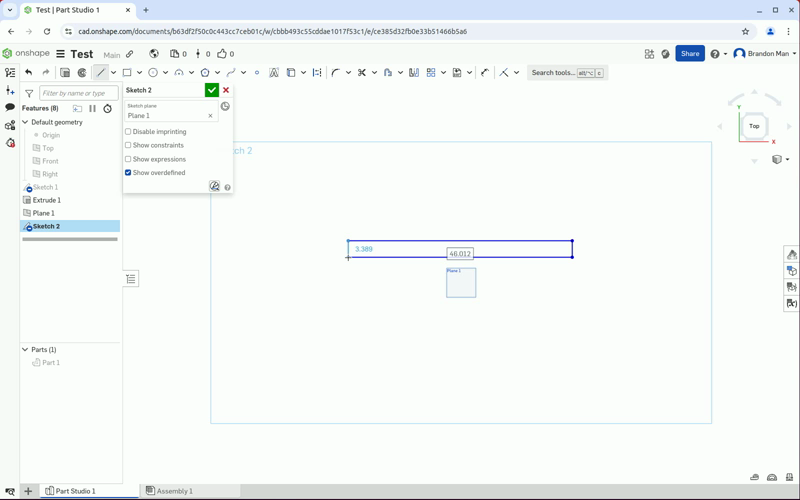
key(esc)
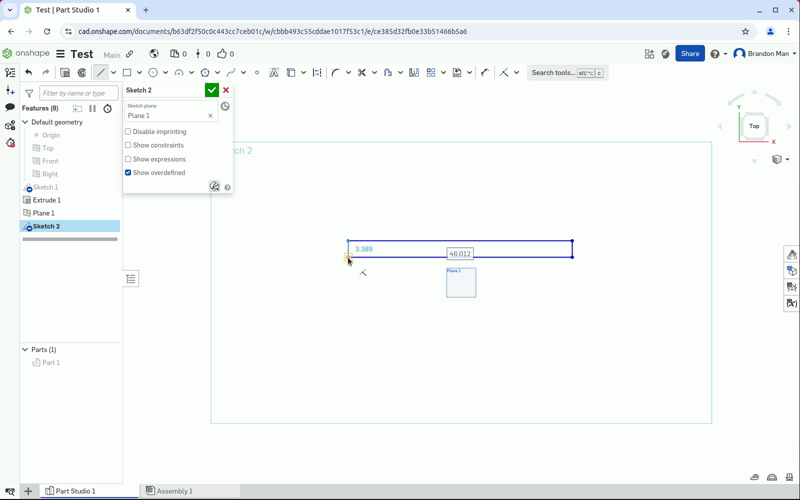
mouse_move(418, 253)
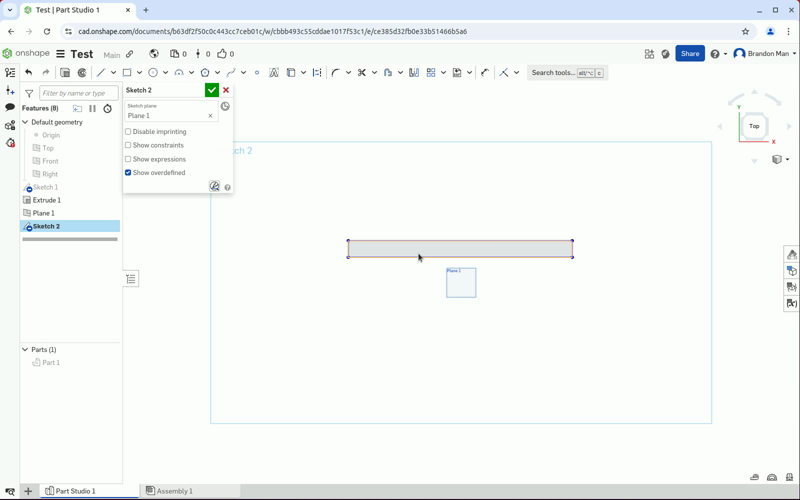
click(418, 253)
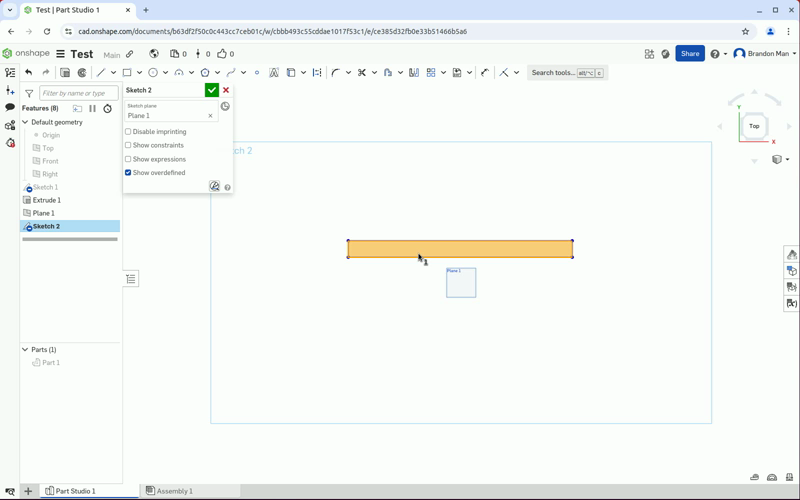
mouse_move(73, 352)
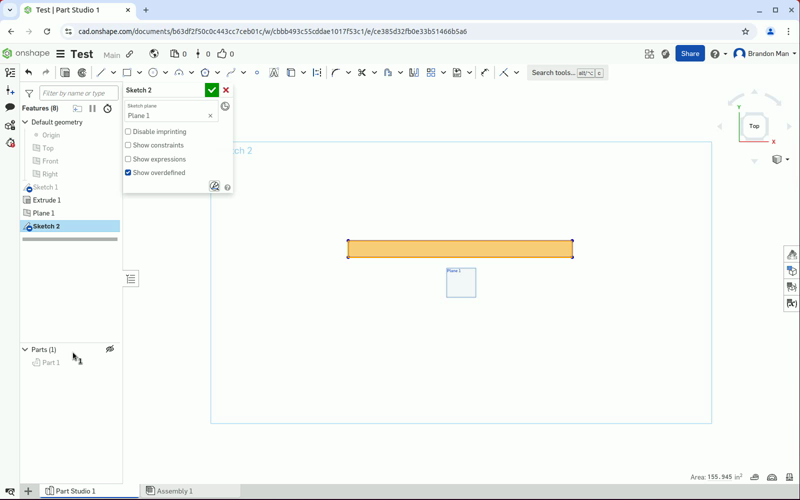
key(shift+y)
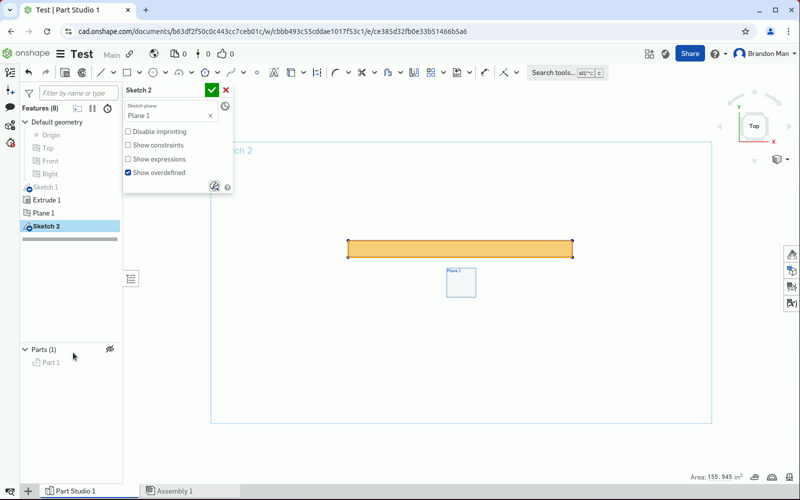
key(shift+e)
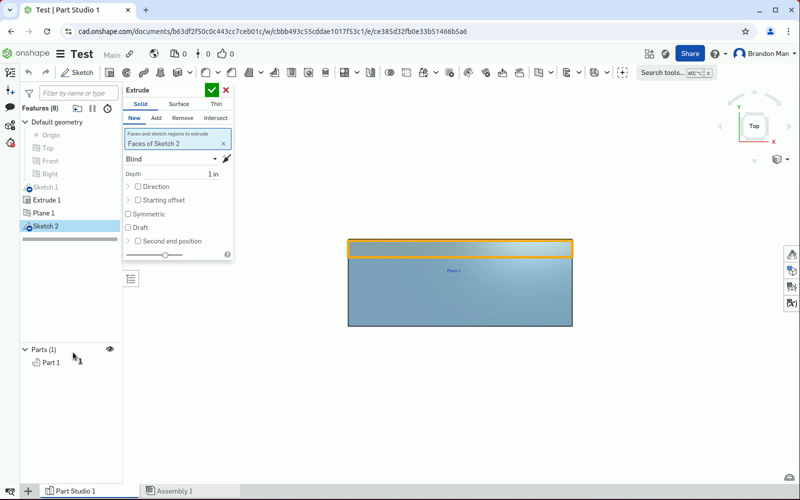
mouse_move(143, 106)
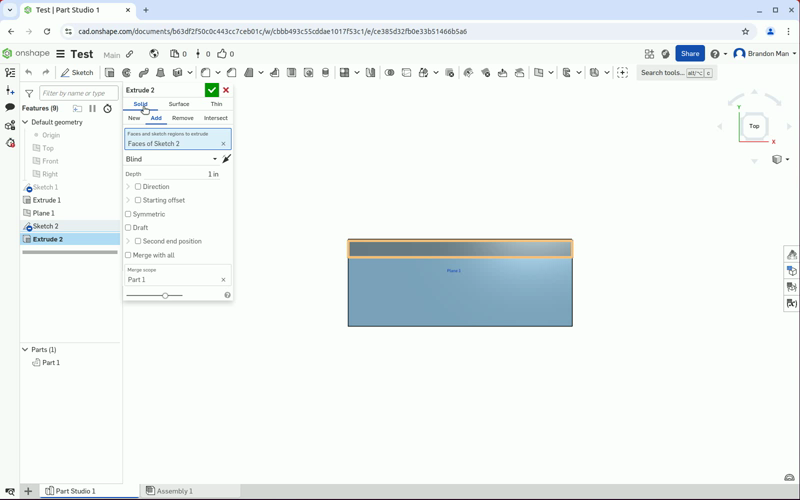
click(143, 106)
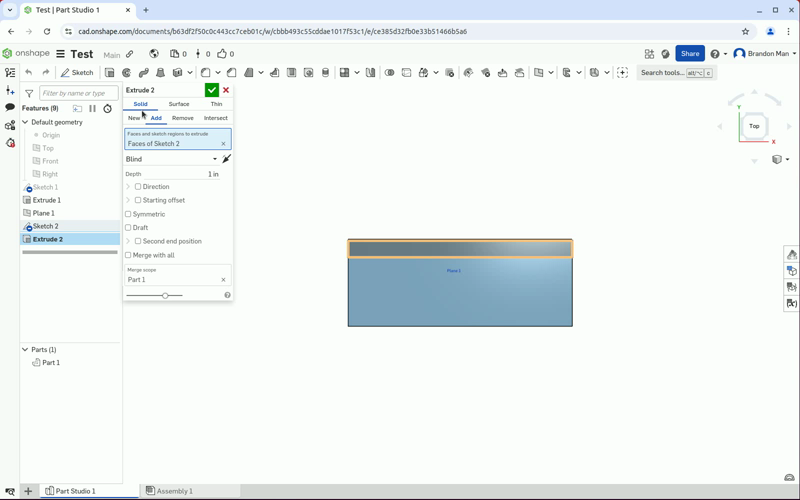
mouse_move(137, 120)
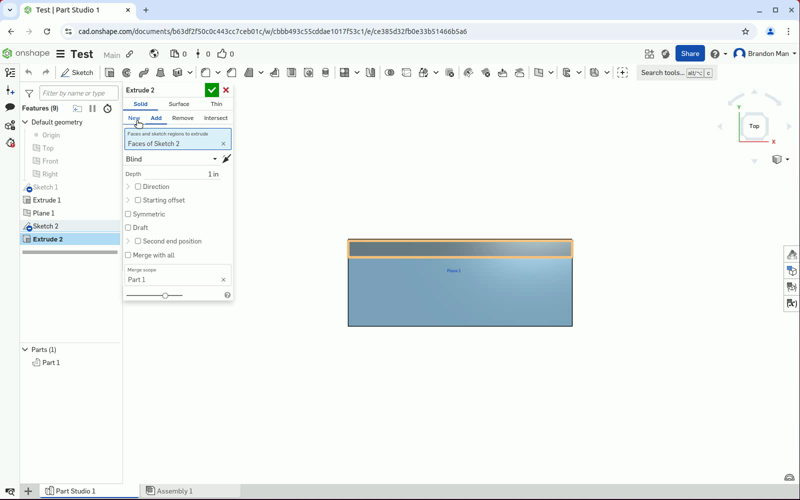
click(137, 120)
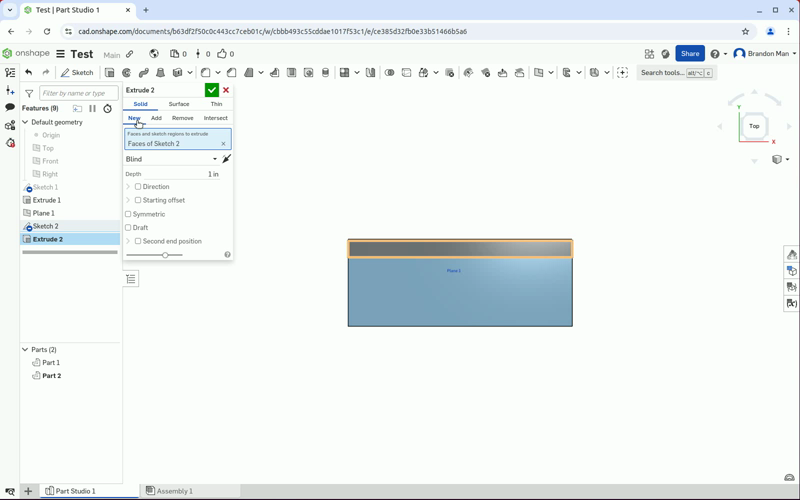
key(tab, 4)
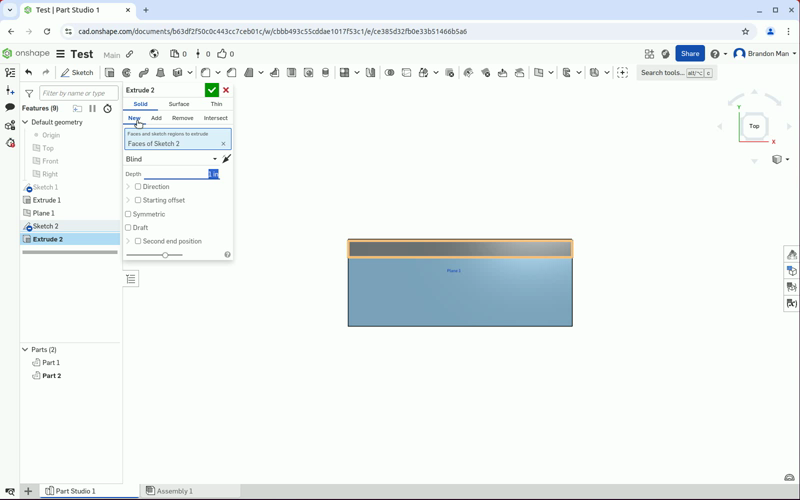
text(10.591)
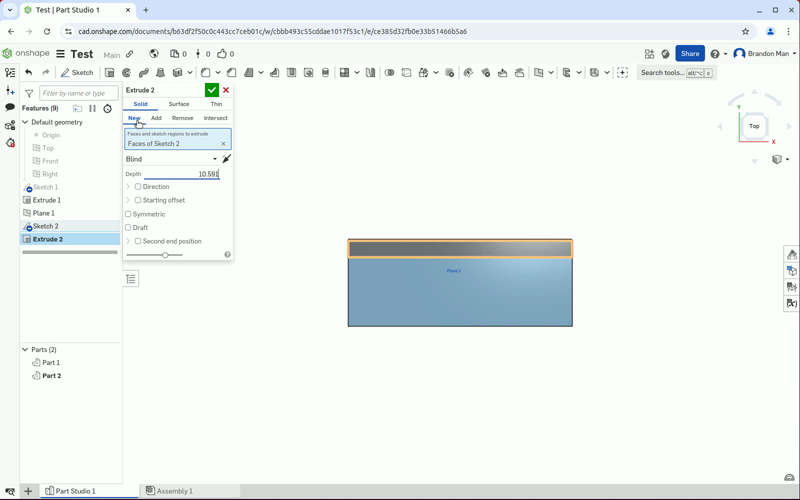
key(enter)
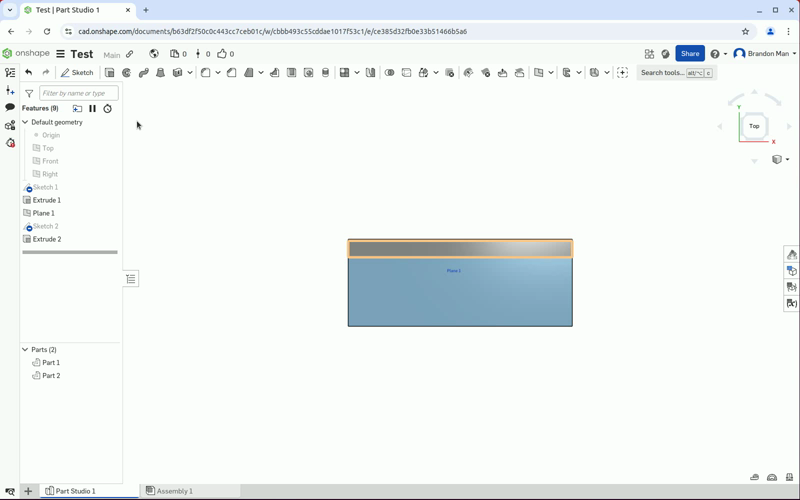
key(shift+h)
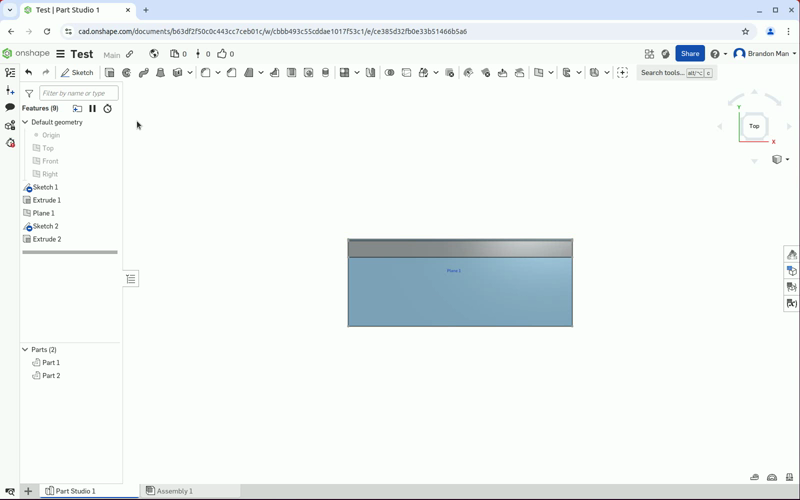
key(shift+h)
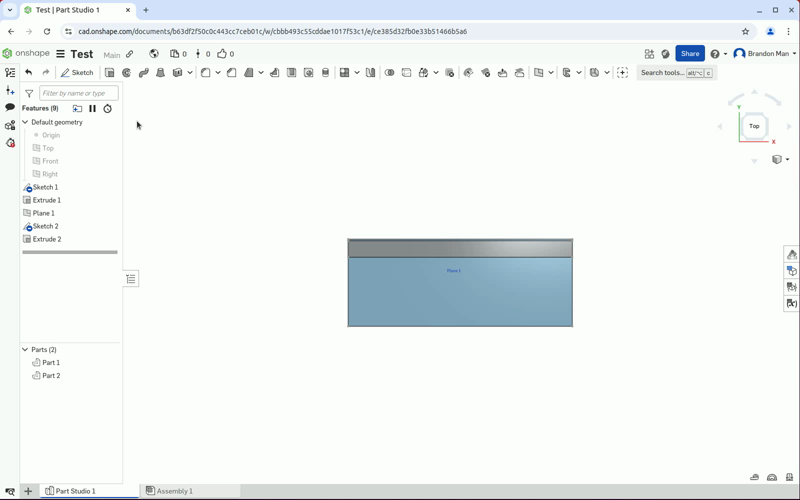
key(shift+7)
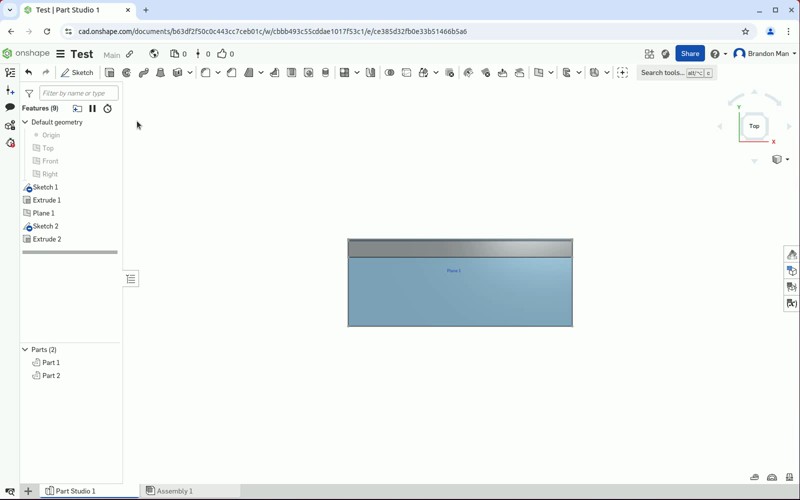
key(up, 3)
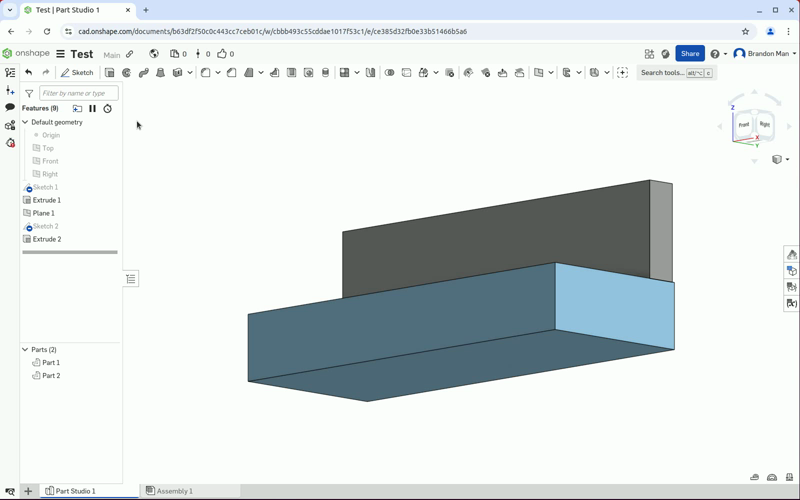
key(left, 3)
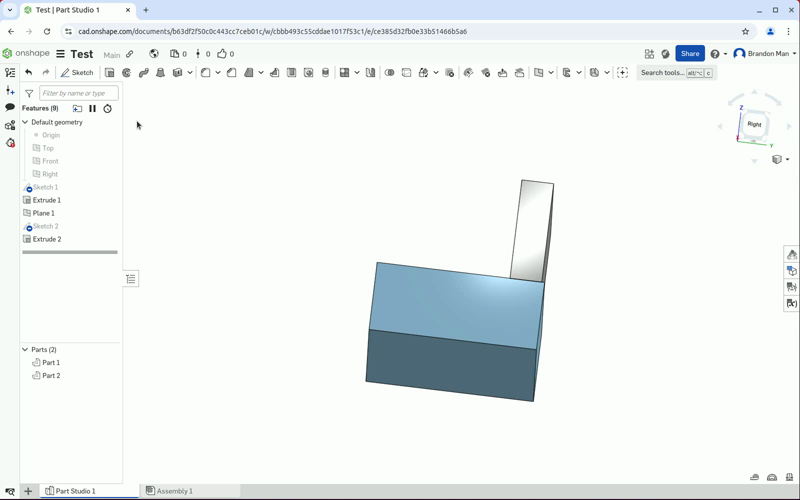
key(right, 3)
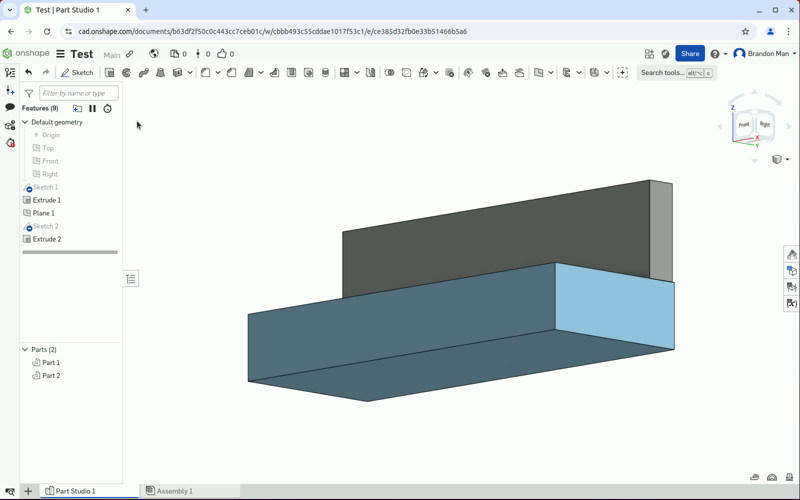
key(down, 3)
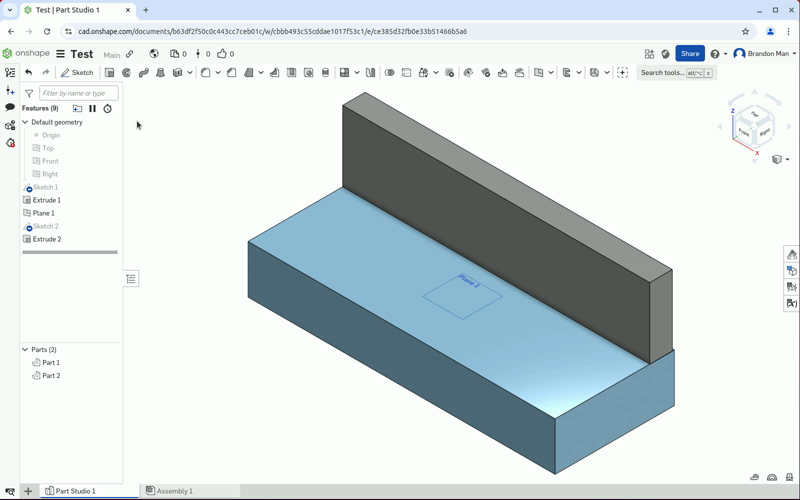
mouse_move(73, 189)
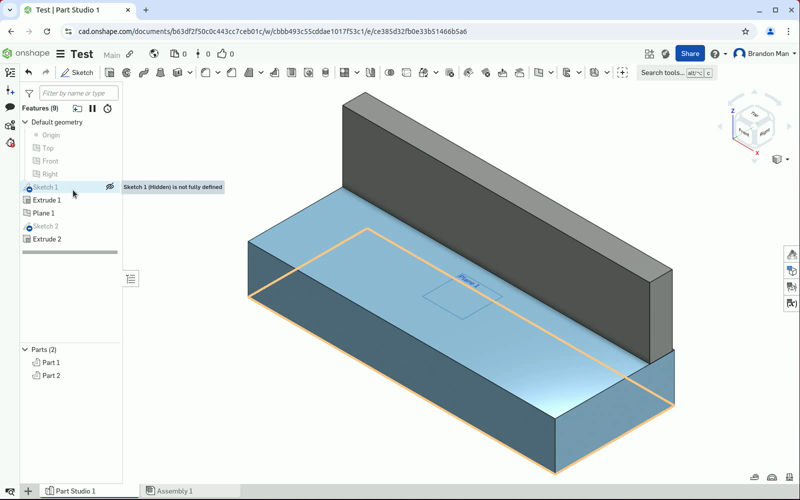
click(73, 189)